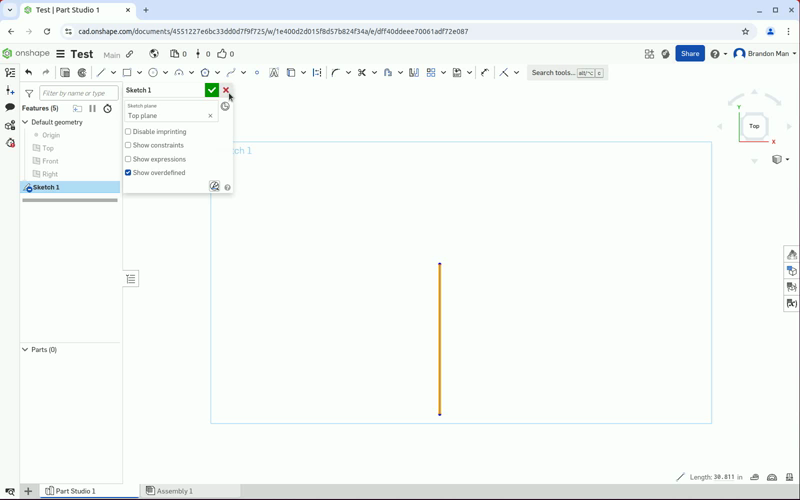
key(shift+h)
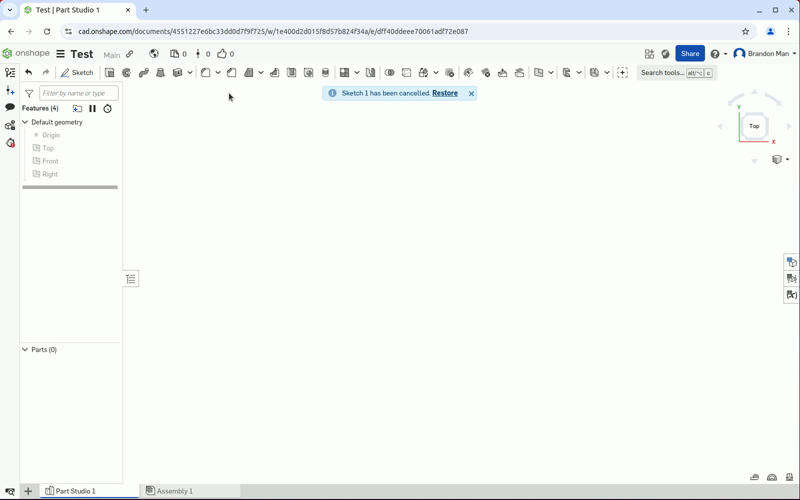
mouse_move(73, 352)
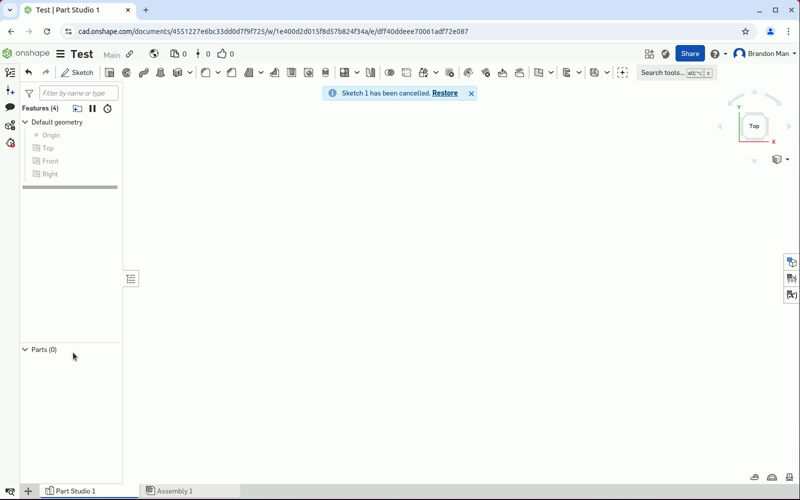
key(y)
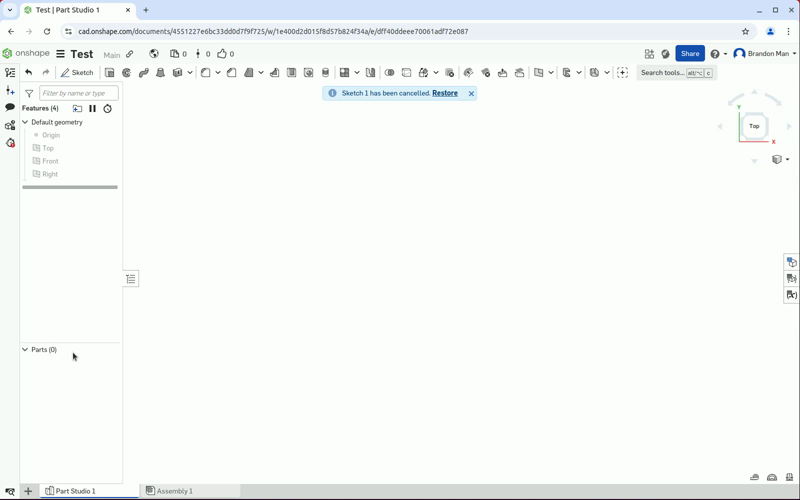
key(shift+p)
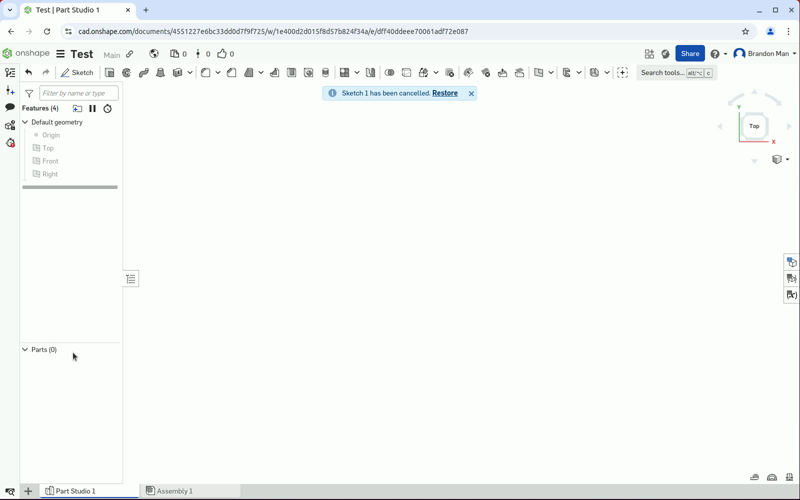
key(space)
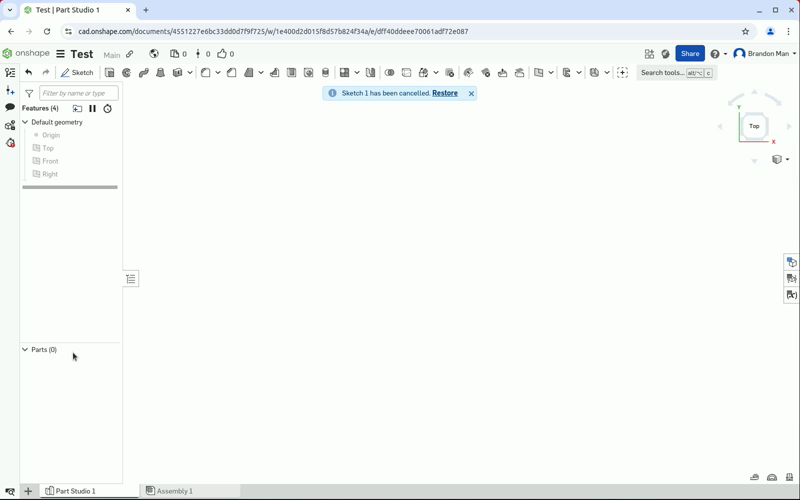
key_down(shift)
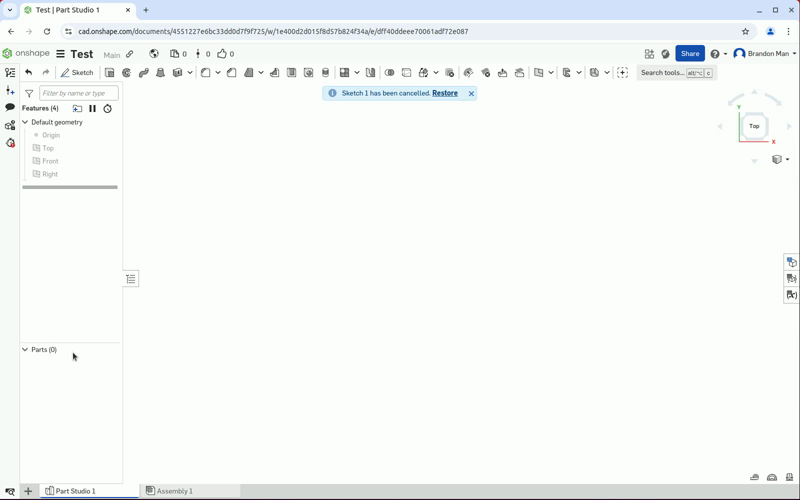
key(up)
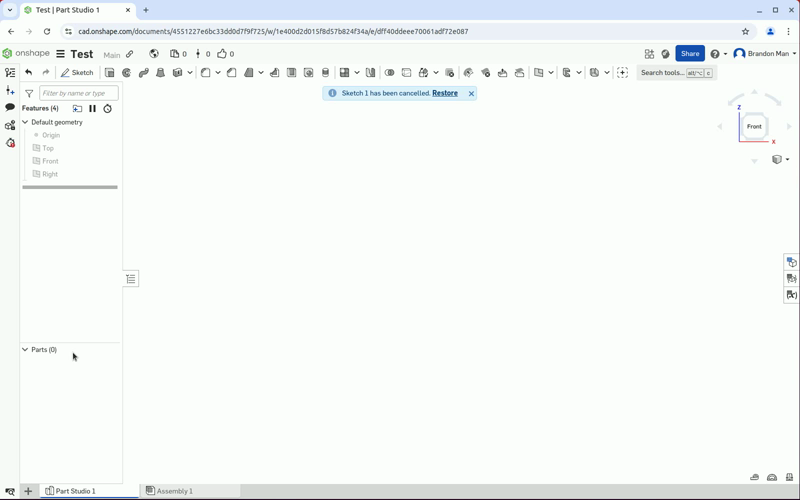
key_up(shift)
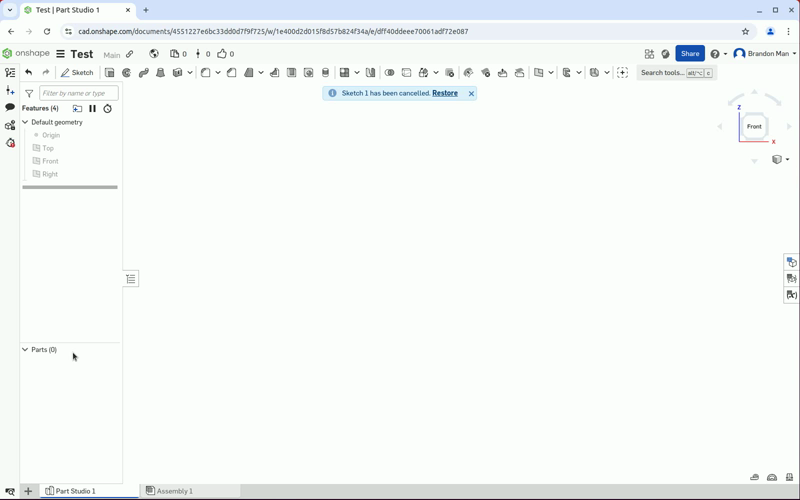
mouse_move(73, 352)
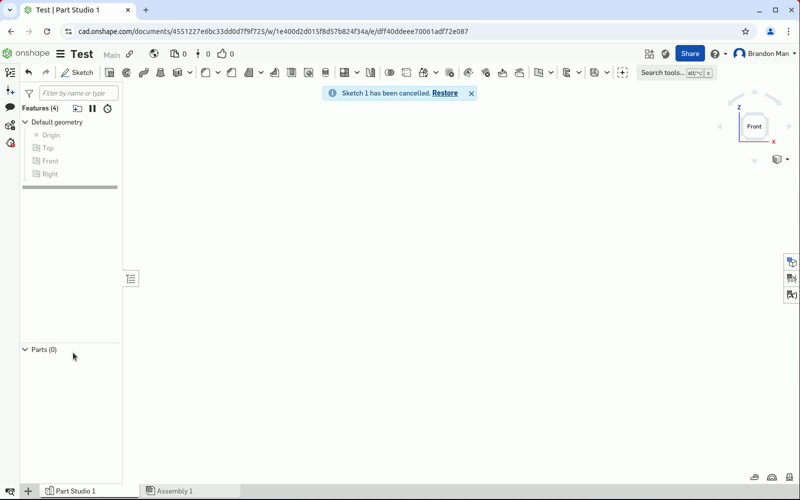
key(shift+y)
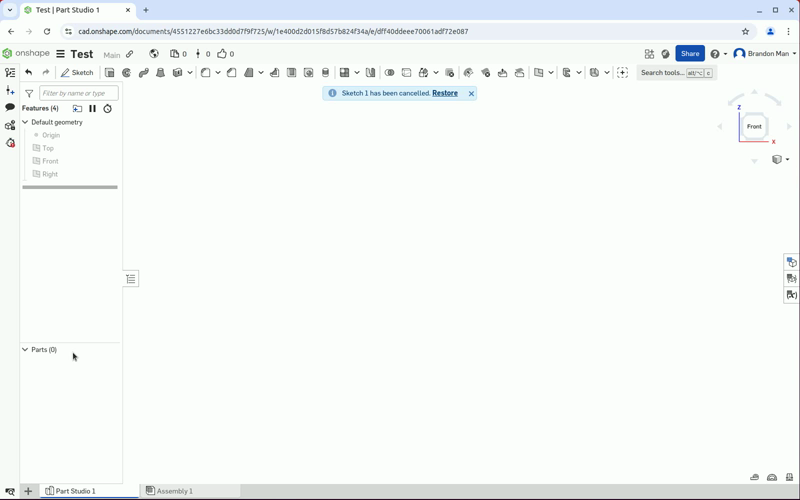
key(shift+s)
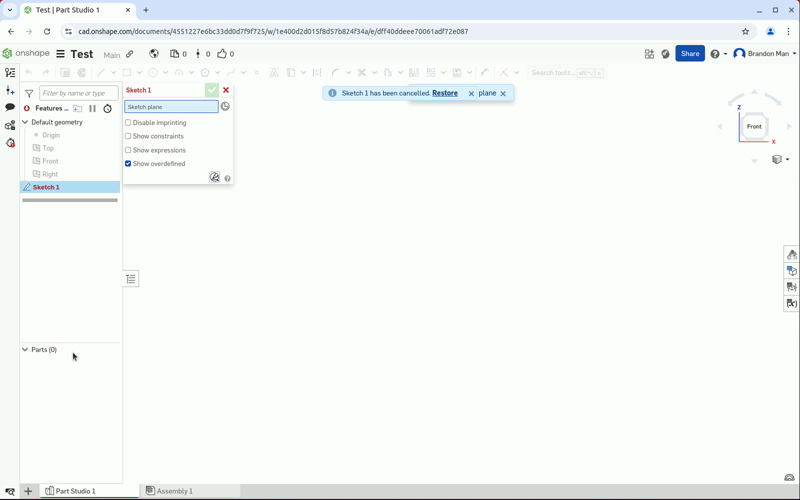
mouse_move(73, 163)
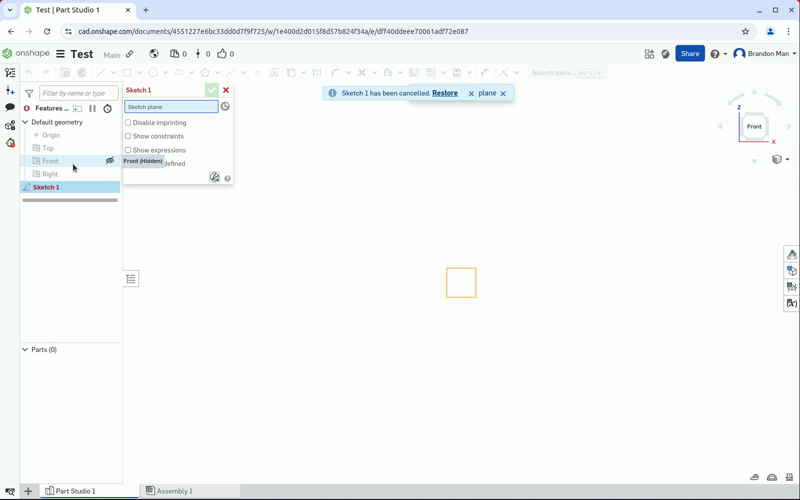
click(73, 163)
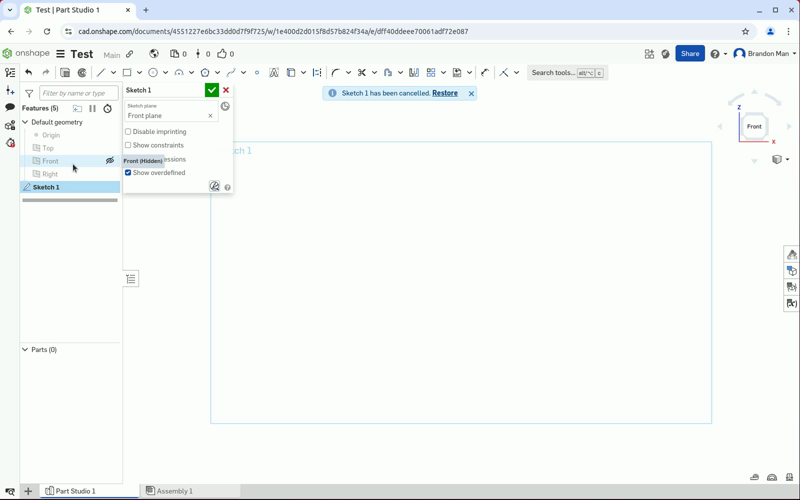
mouse_move(73, 352)
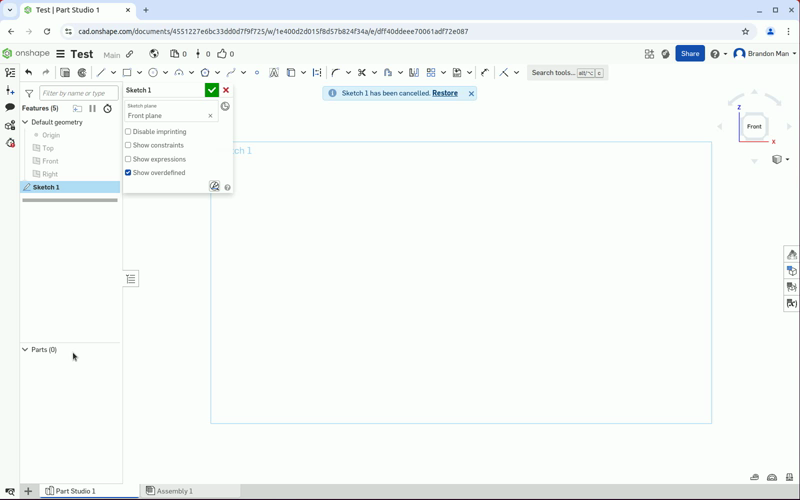
key(y)
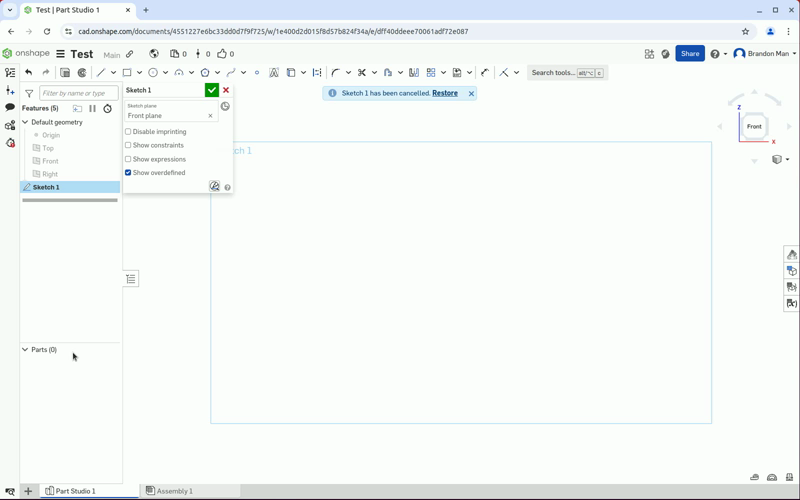
key(l)
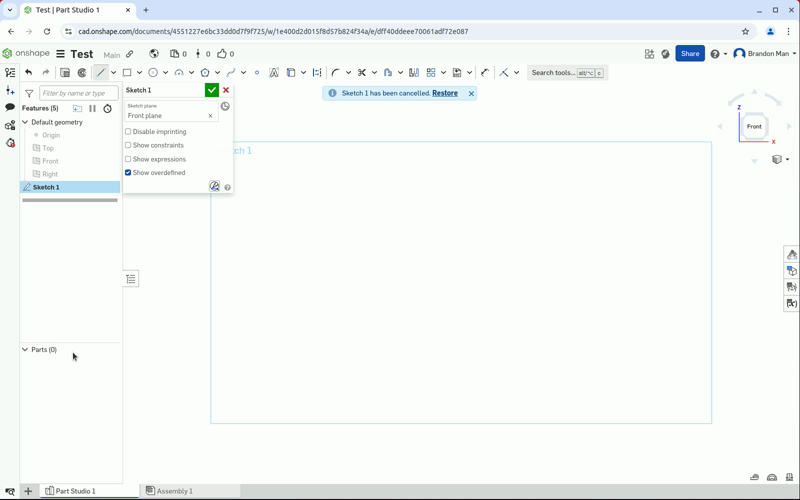
key_down(shift)
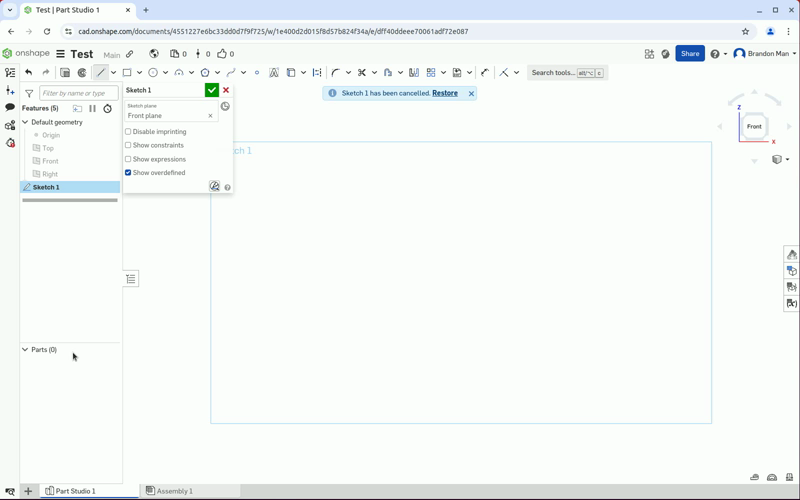
mouse_move(348, 247)
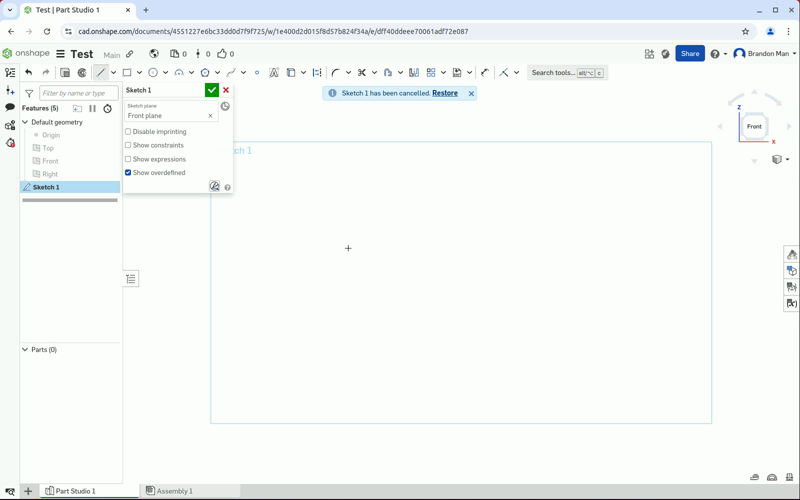
click(348, 247)
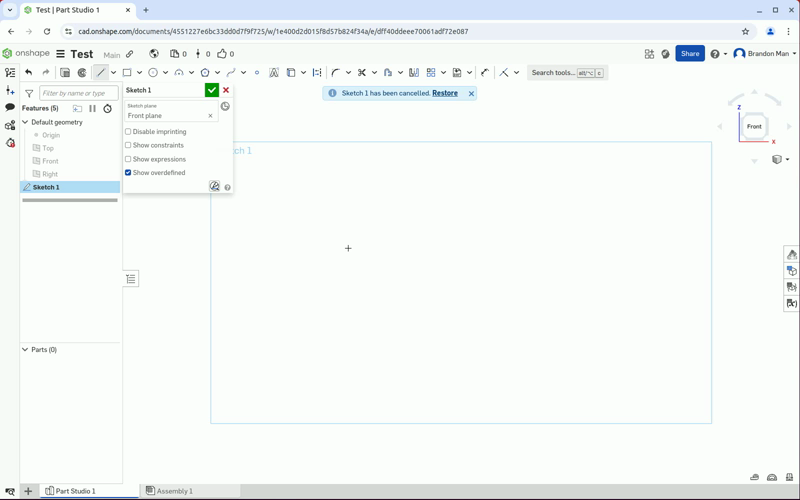
key_up(shift)
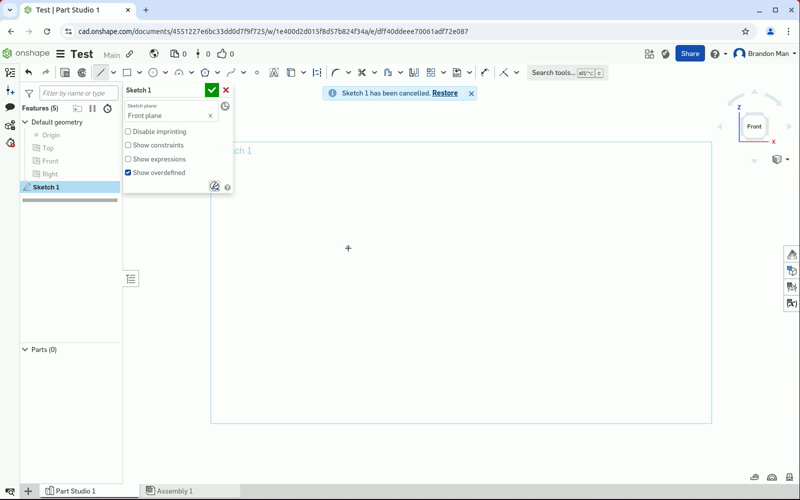
key_down(shift)
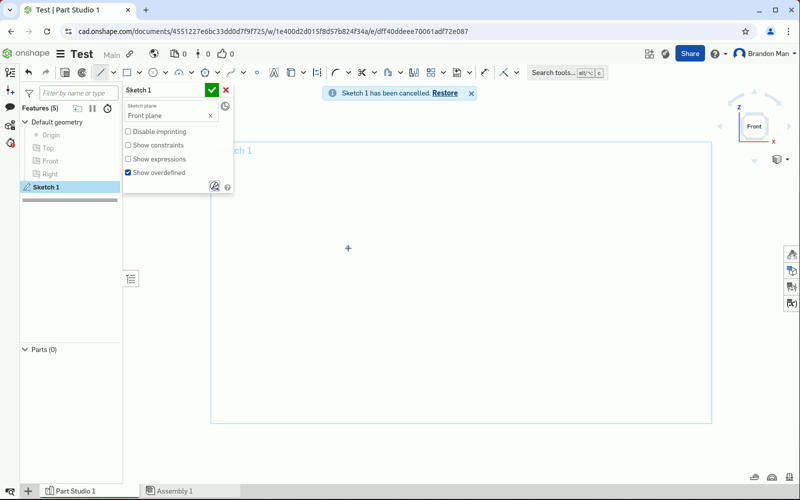
mouse_move(378, 247)
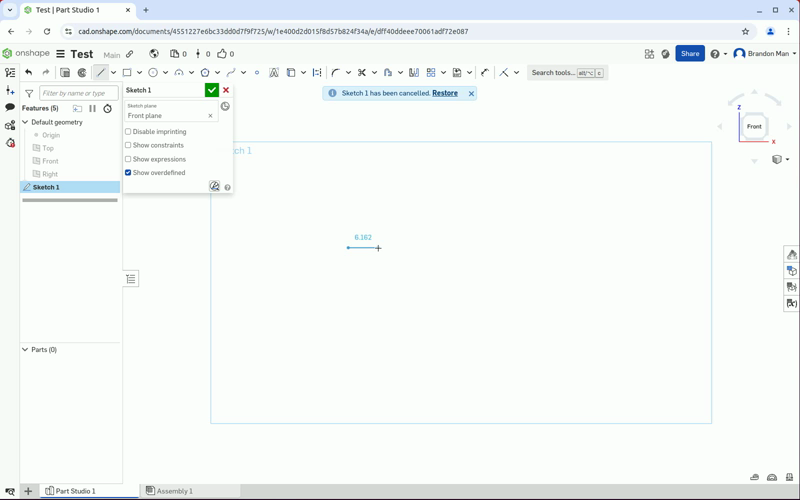
mouse_move(398, 247)
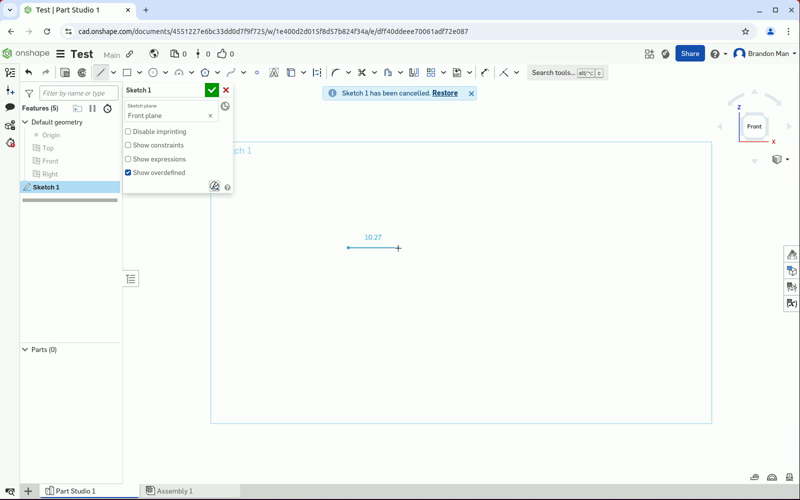
click(398, 247)
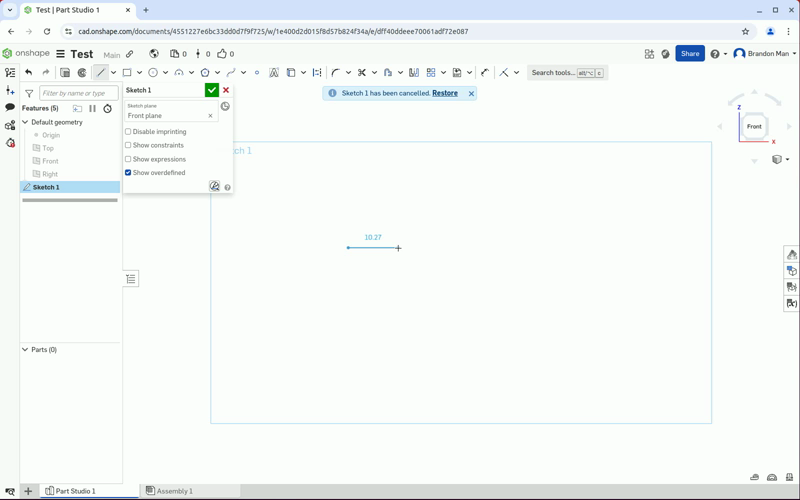
key_up(shift)
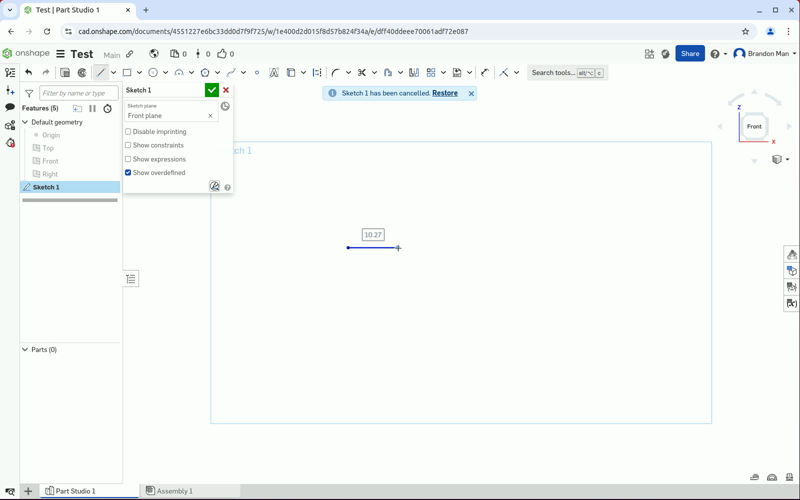
key_down(shift)
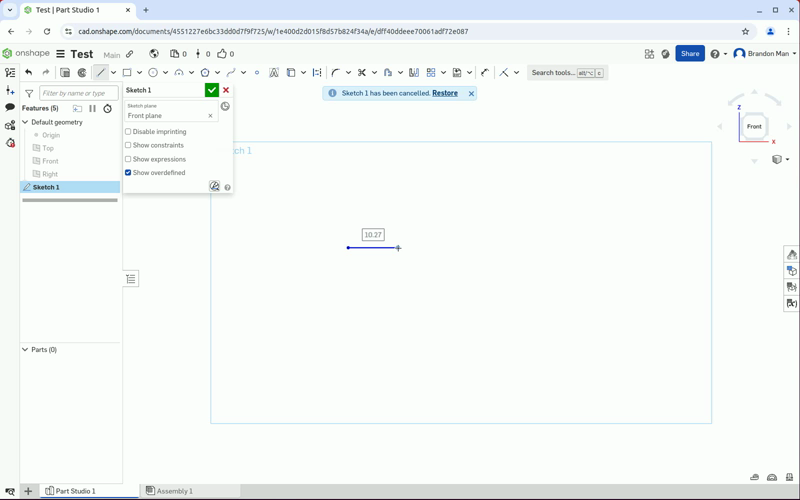
mouse_move(428, 247)
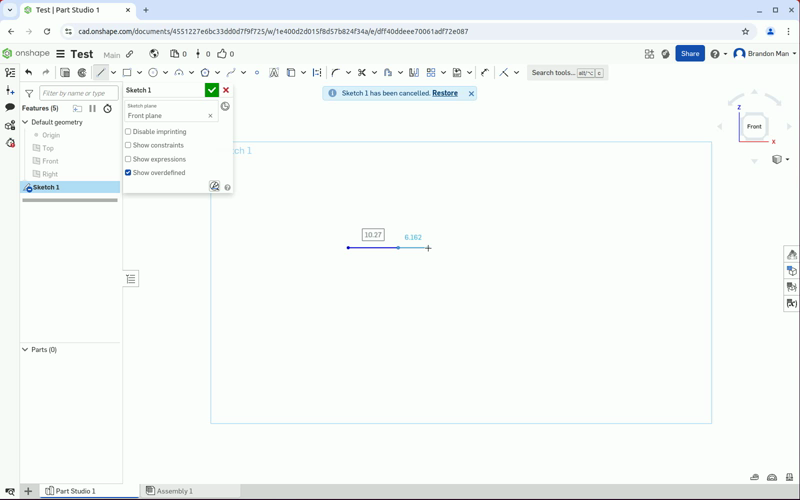
mouse_move(398, 205)
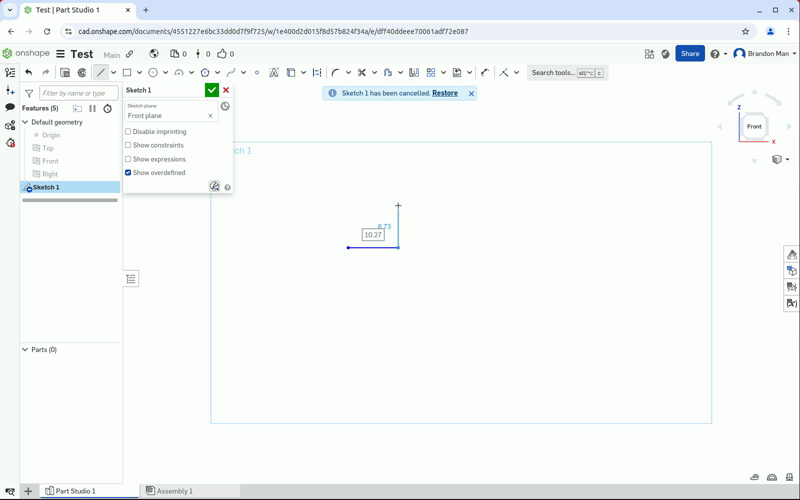
click(398, 205)
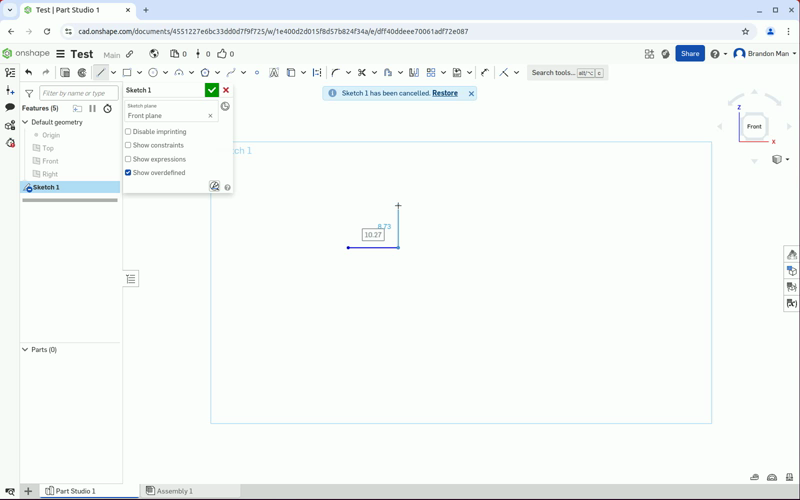
key_up(shift)
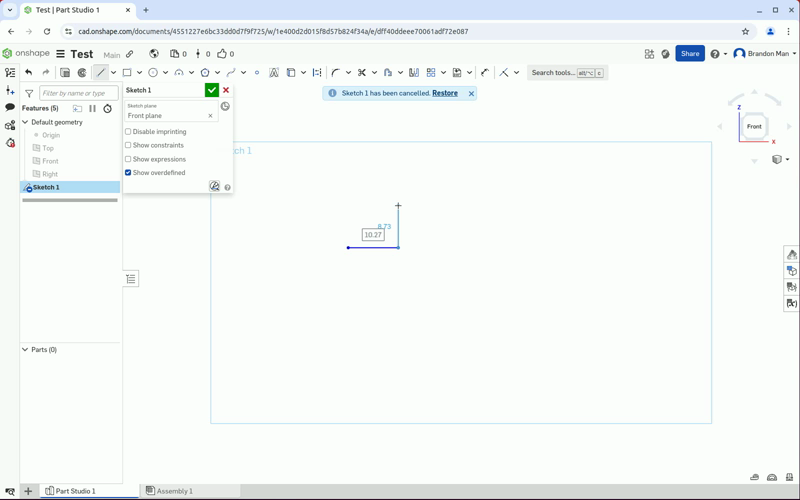
key_down(shift)
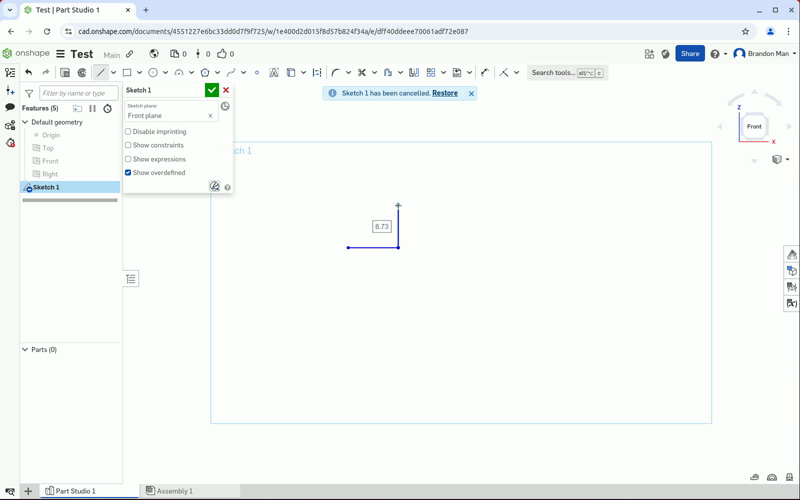
mouse_move(428, 205)
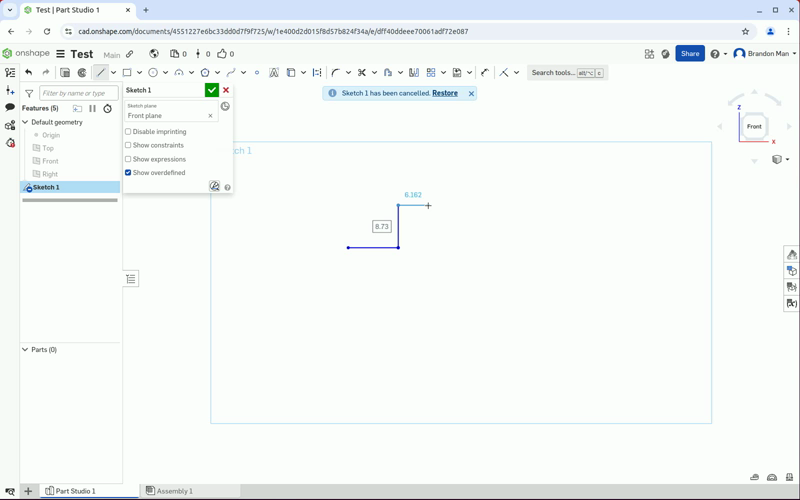
mouse_move(348, 205)
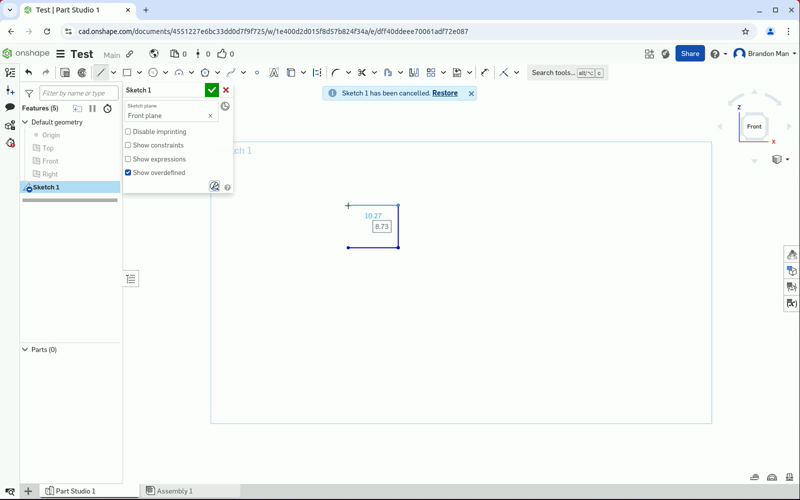
click(348, 205)
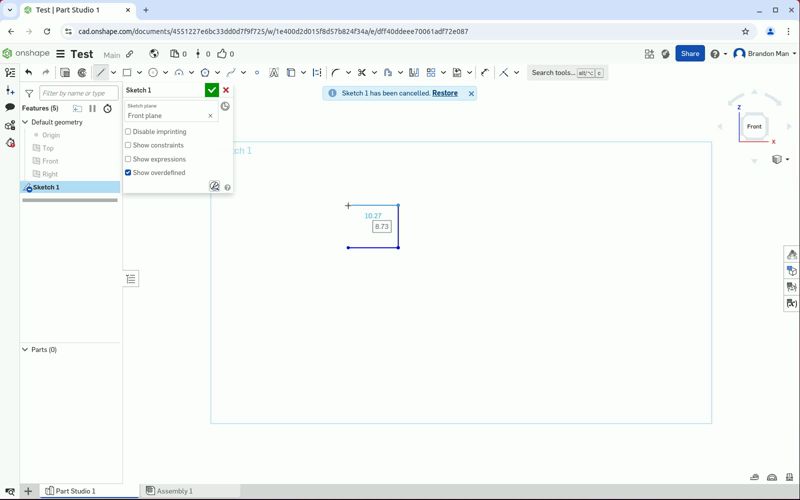
key_up(shift)
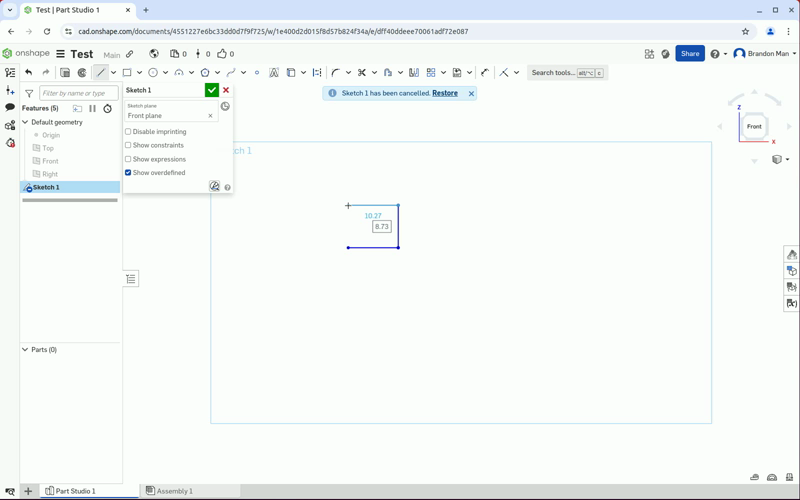
mouse_move(378, 205)
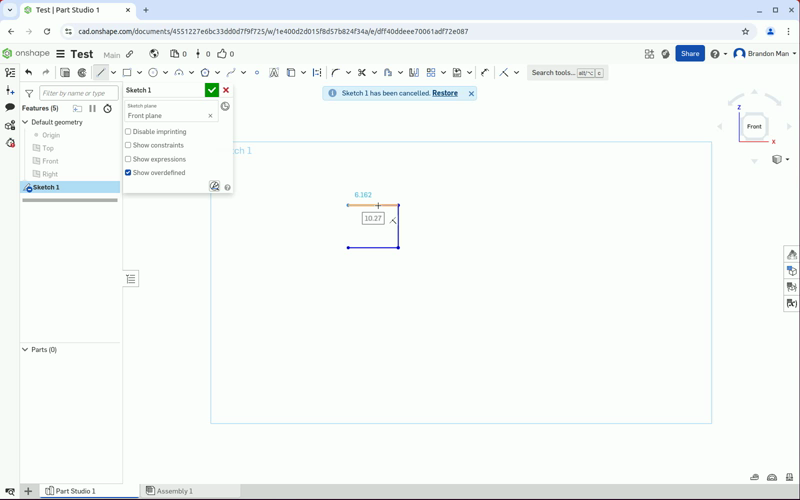
key_down(shift)
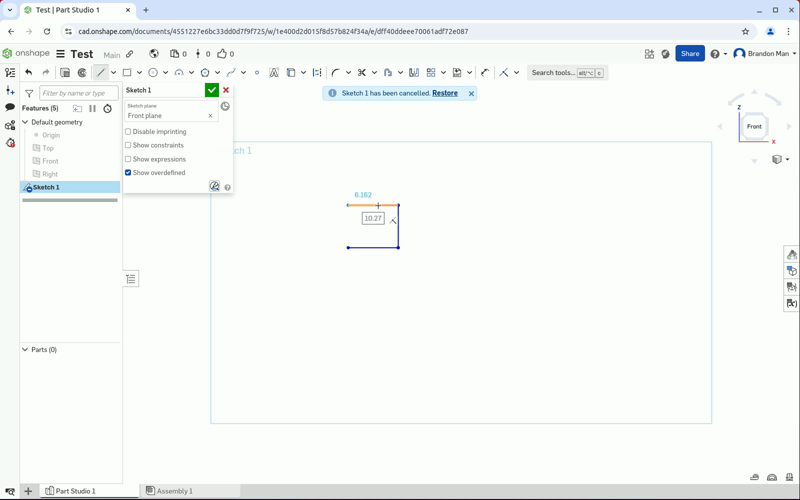
mouse_move(348, 247)
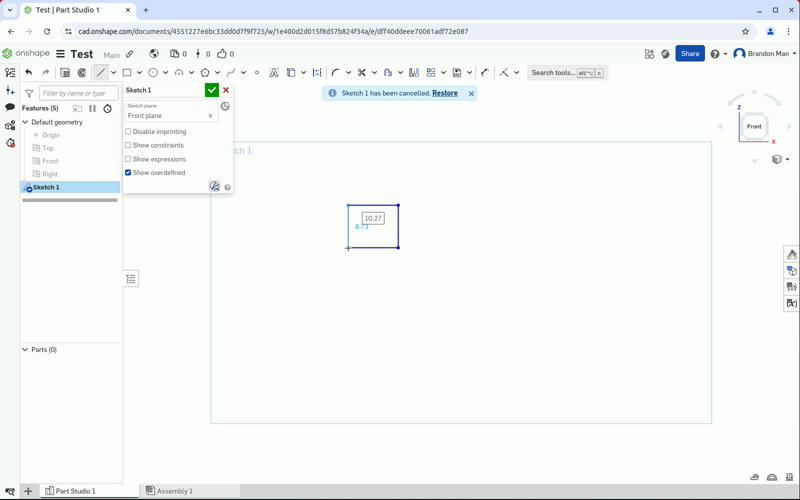
key_up(shift)
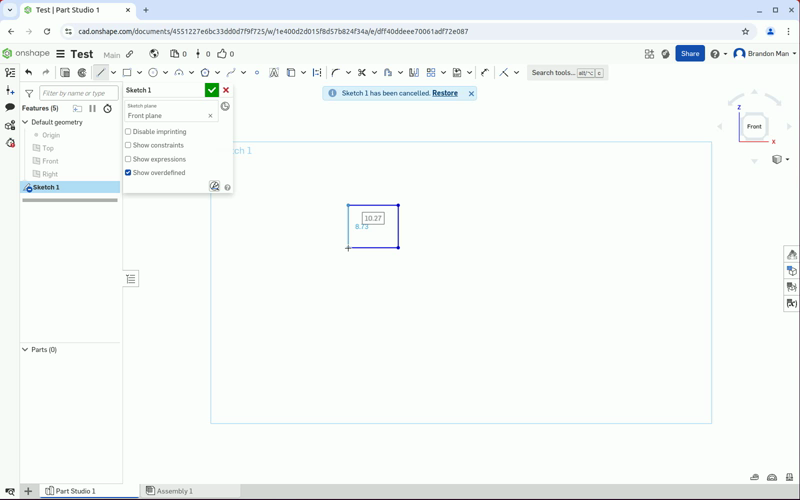
click(348, 247)
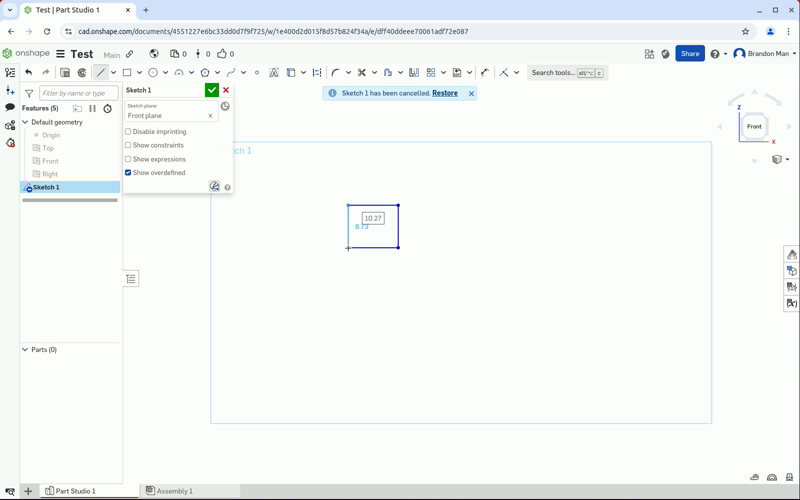
key(esc)
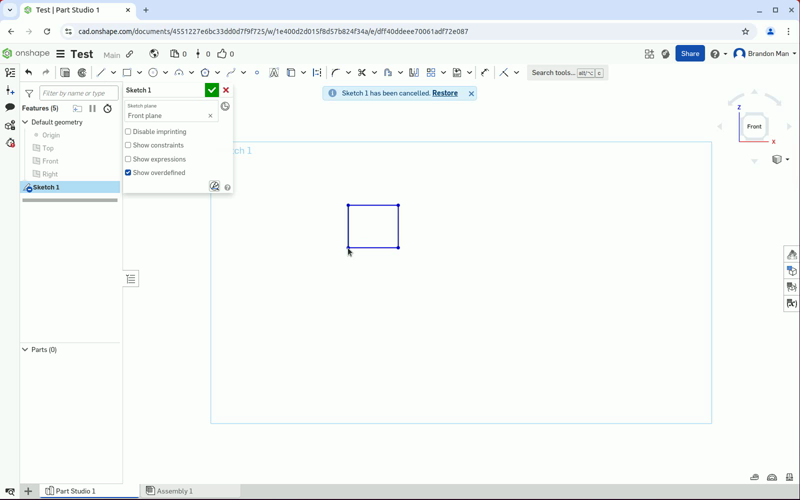
mouse_move(379, 214)
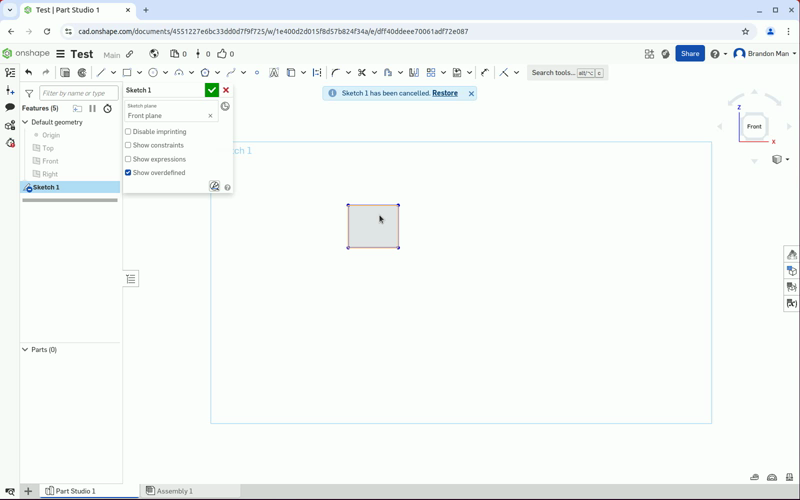
click(379, 214)
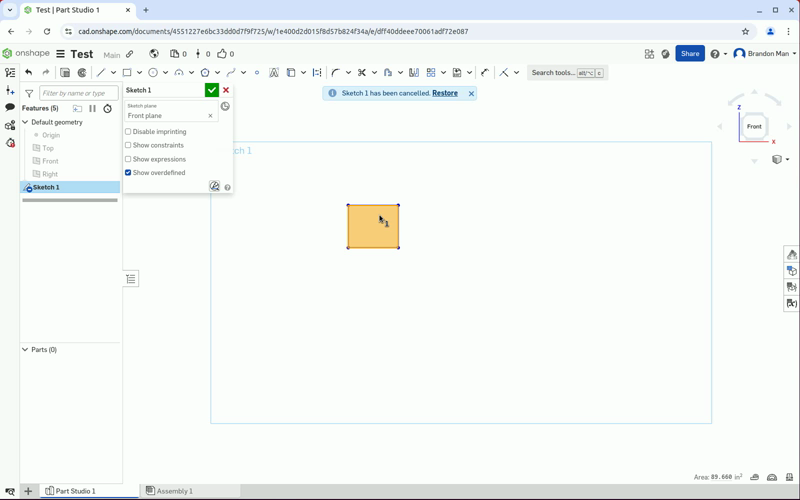
mouse_move(73, 352)
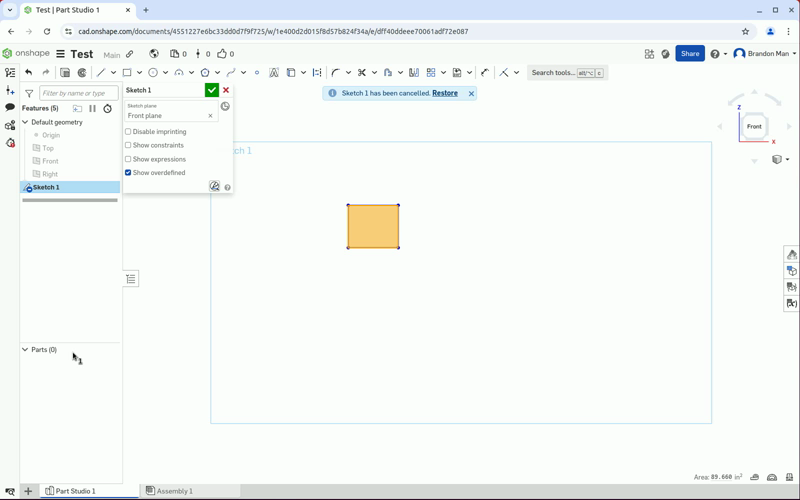
key(shift+y)
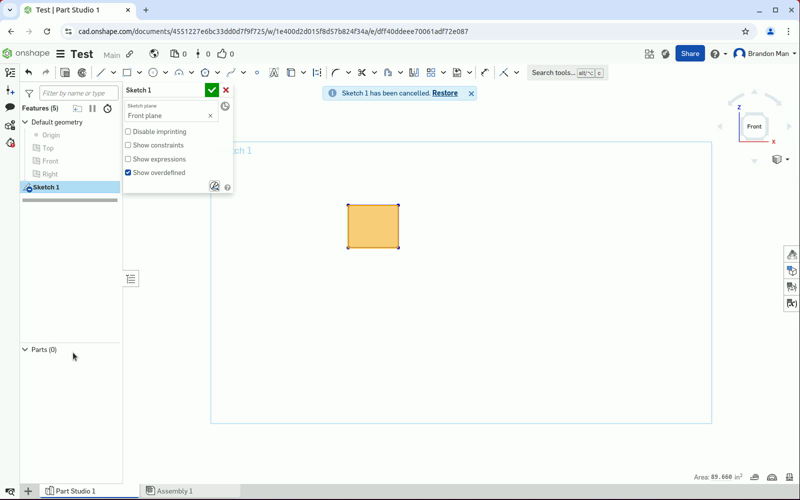
key(shift+e)
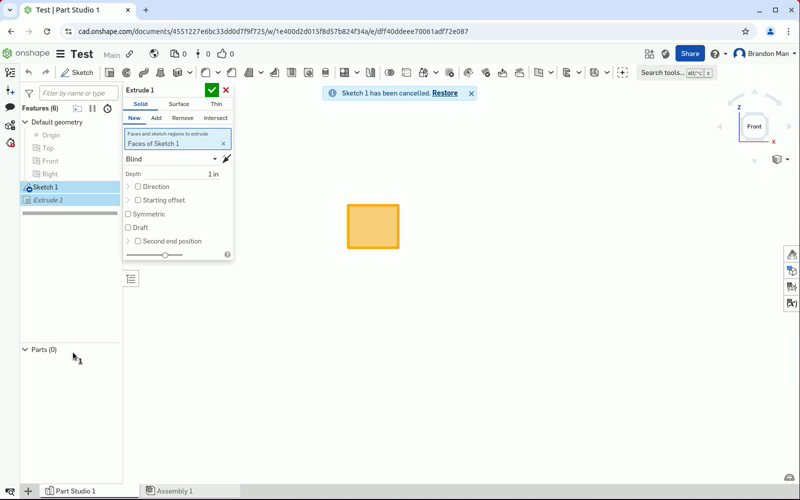
mouse_move(143, 106)
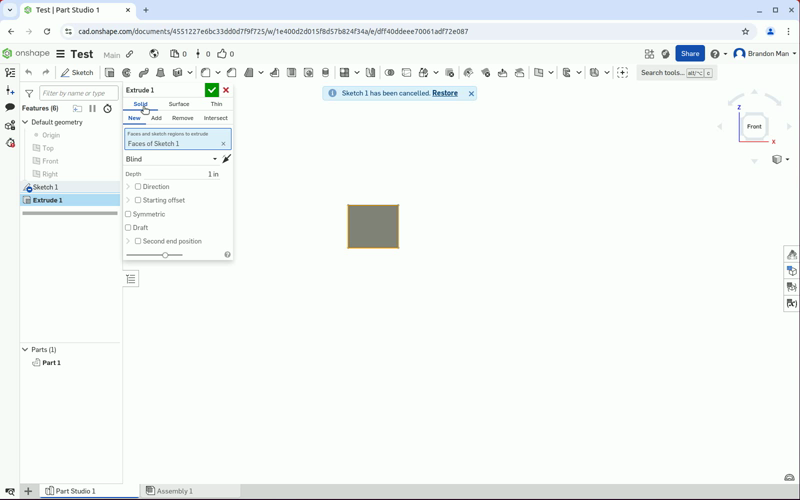
click(143, 106)
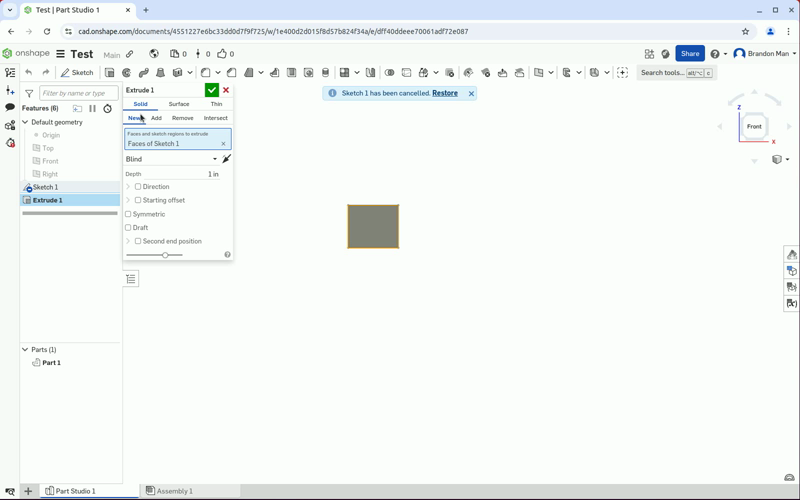
mouse_move(137, 120)
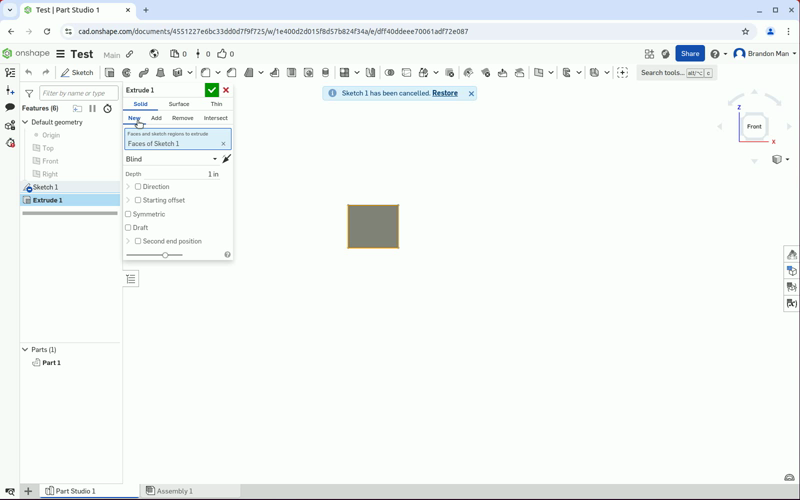
click(137, 120)
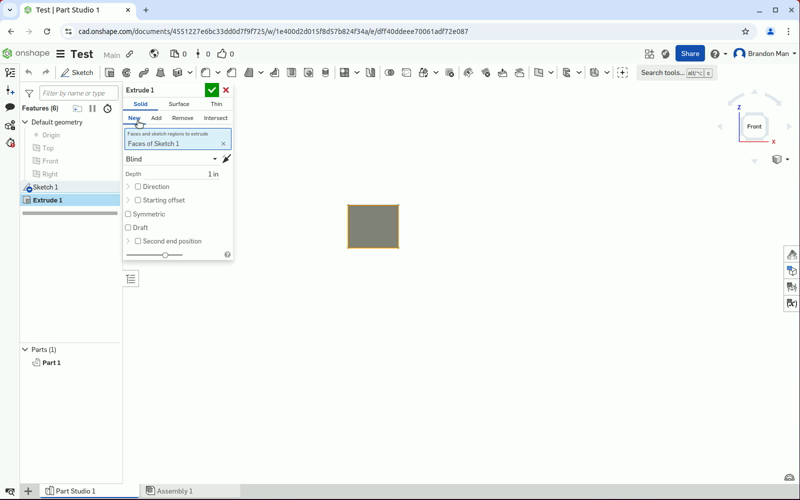
key(tab, 4)
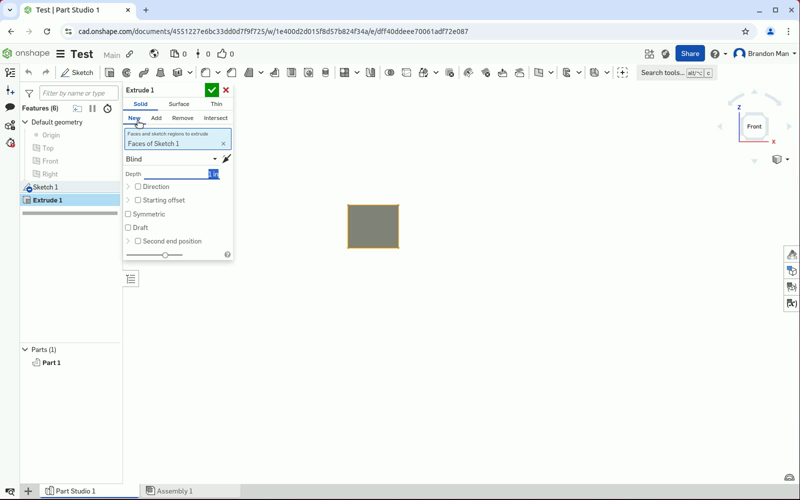
text(5.536)
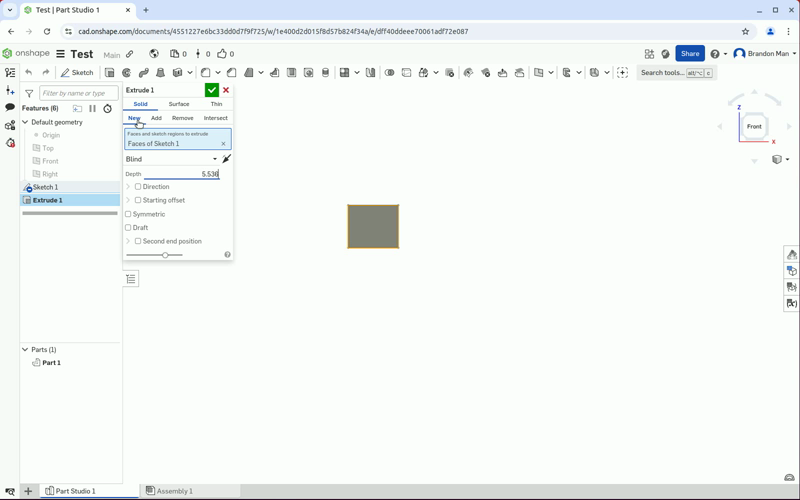
key(enter)
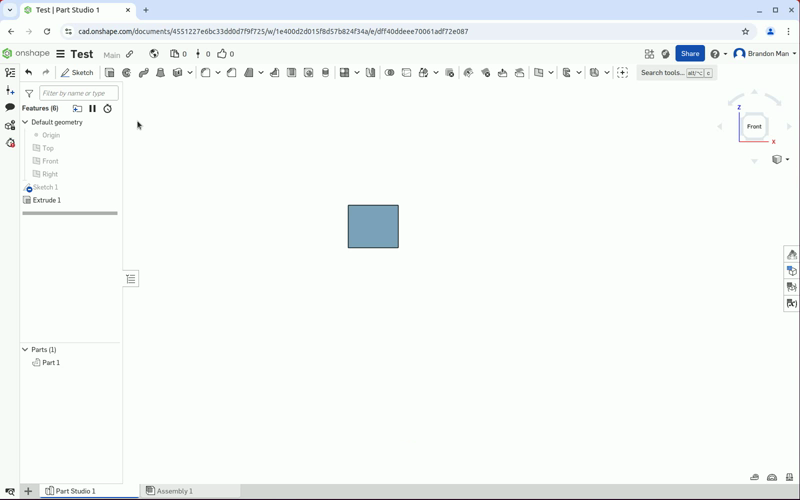
key(shift+h)
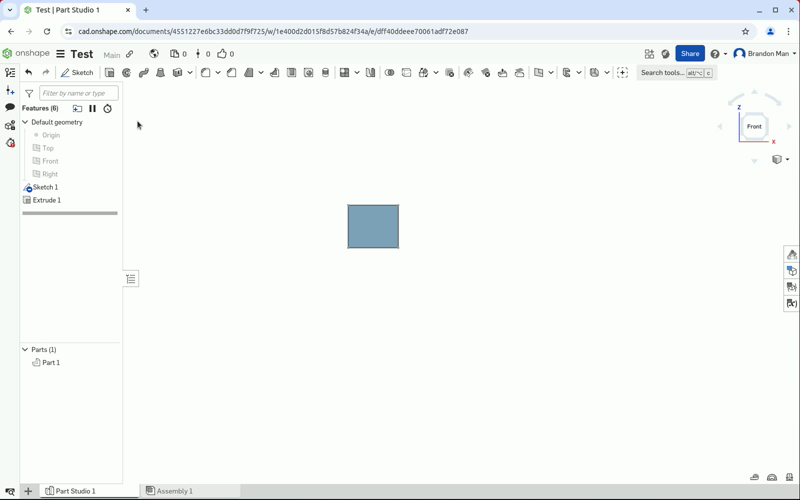
key(shift+h)
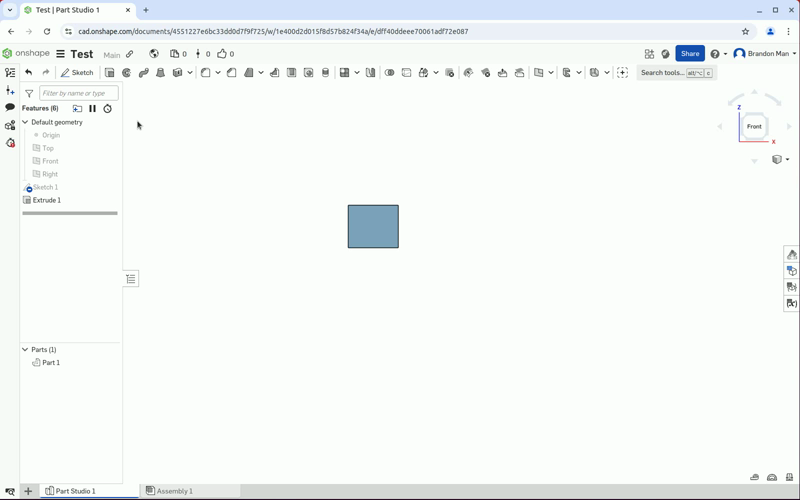
mouse_move(73, 189)
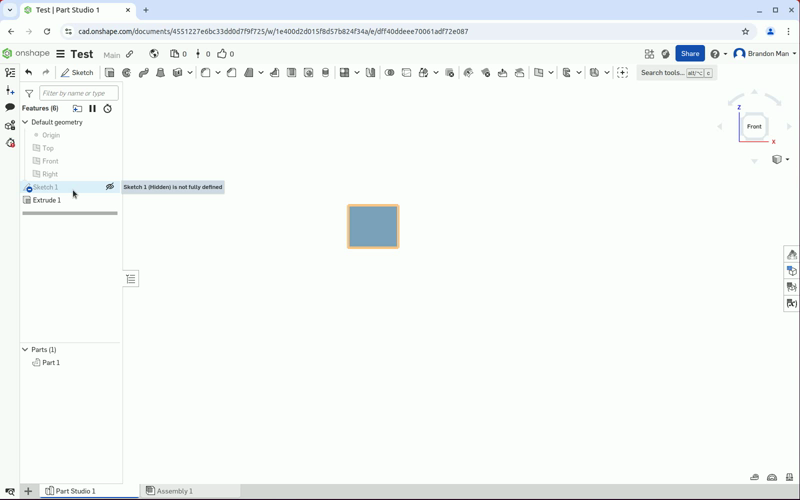
click(73, 189)
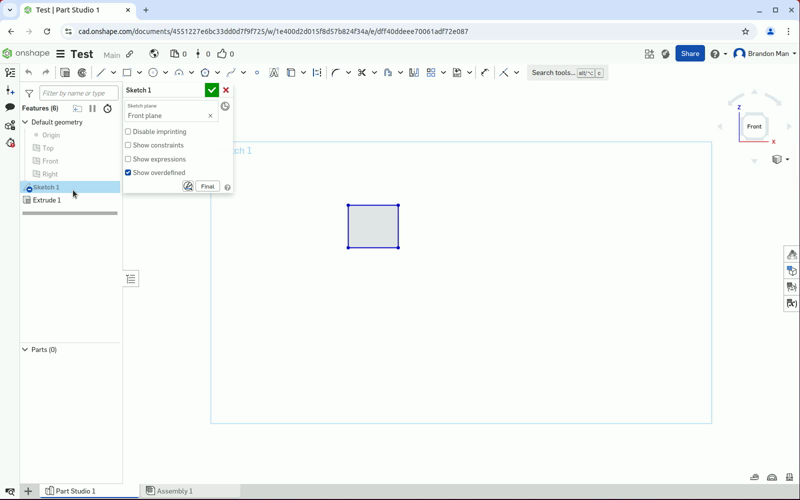
mouse_move(229, 92)
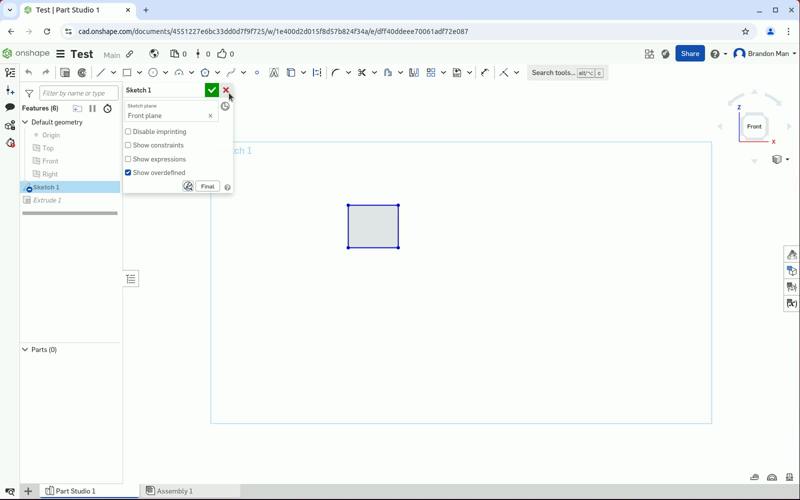
click(229, 92)
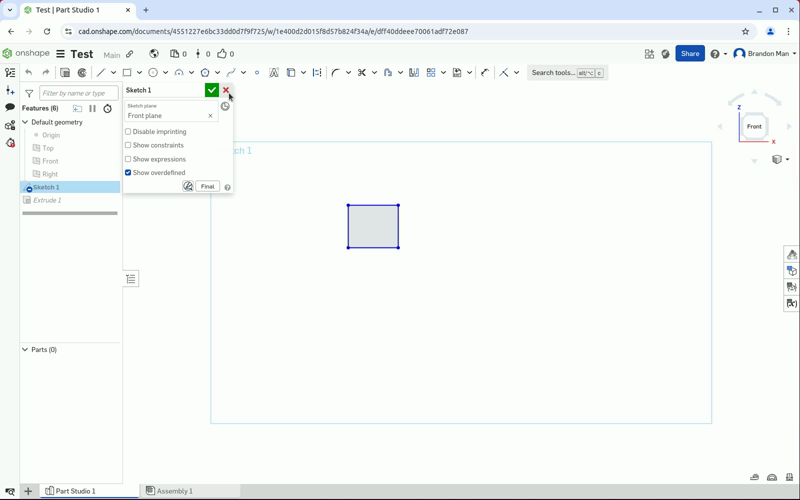
key(shift+s)
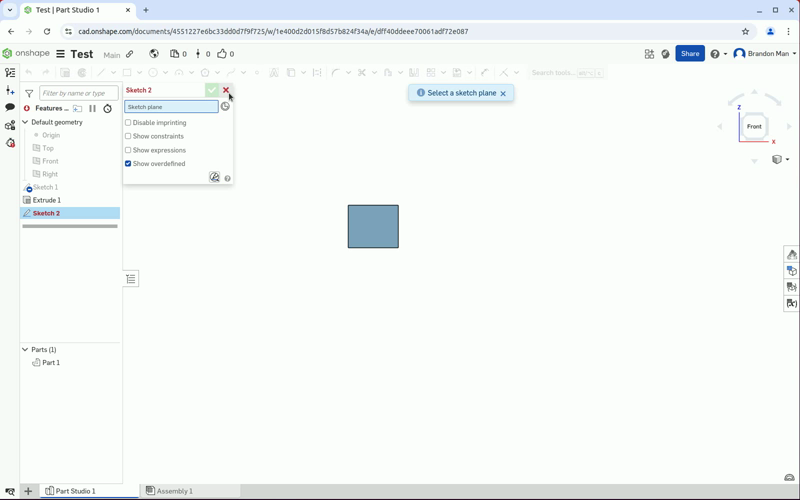
mouse_move(73, 163)
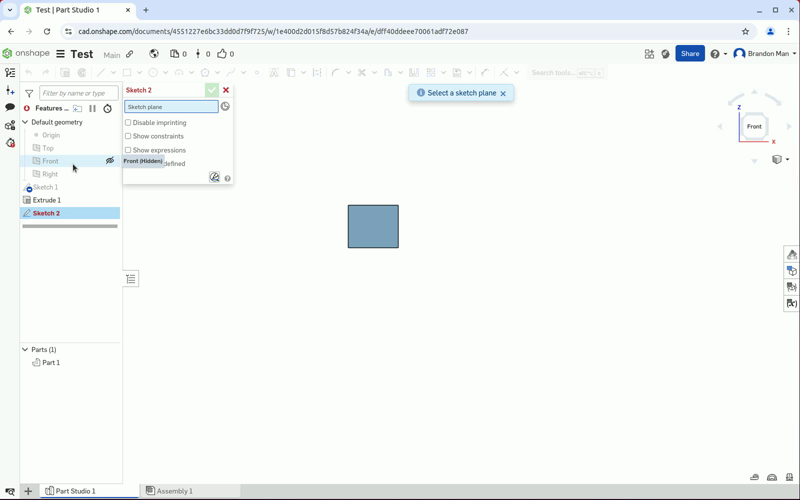
click(73, 163)
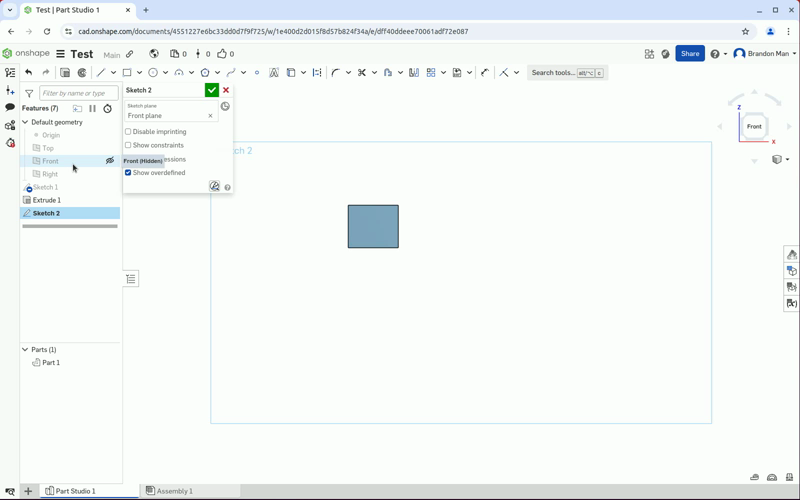
mouse_move(73, 352)
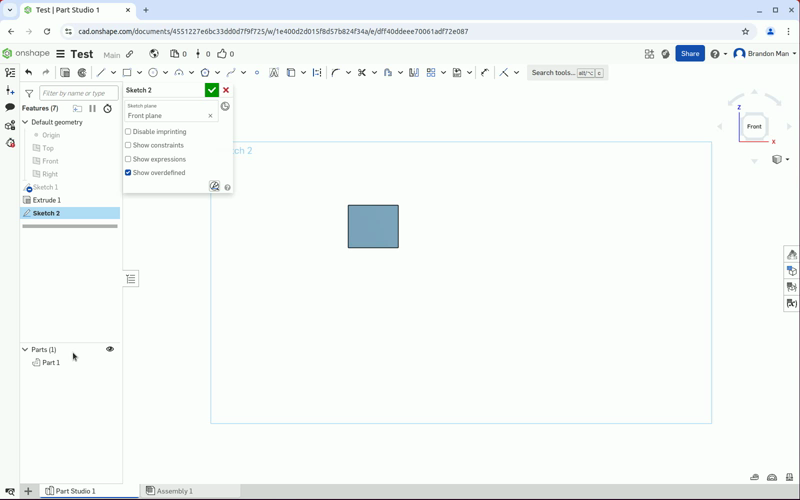
key(y)
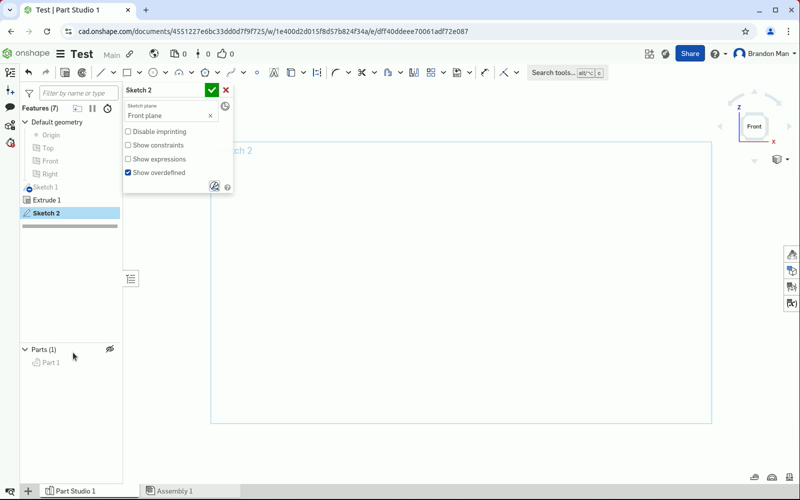
key(l)
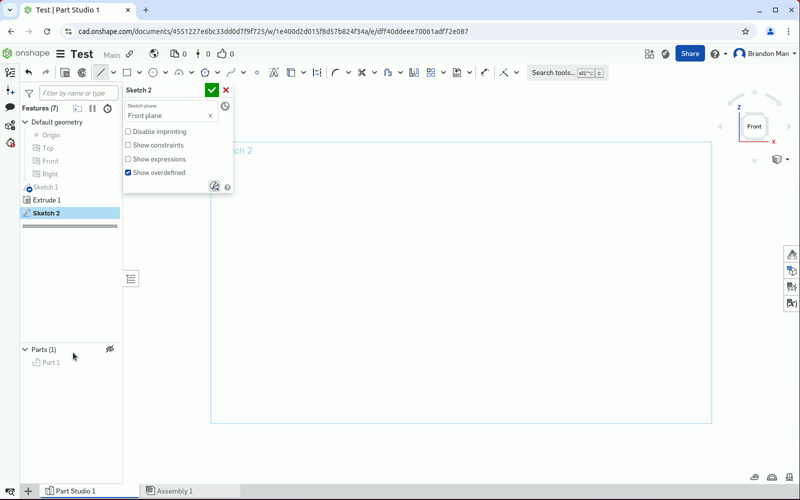
key_down(shift)
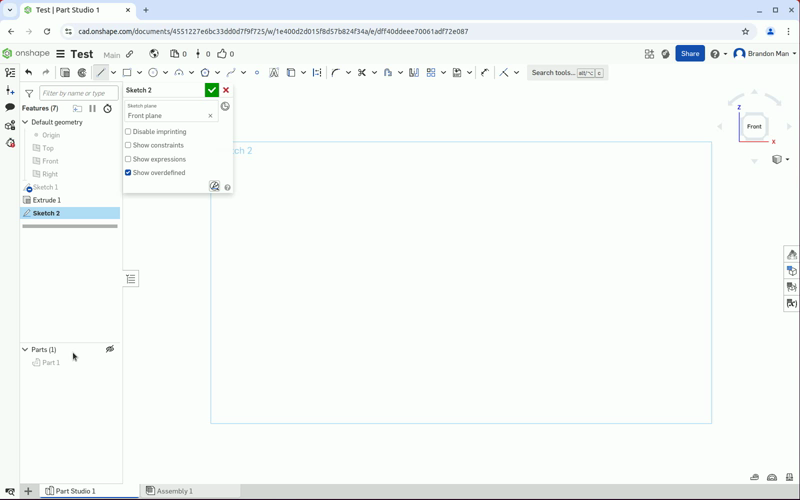
mouse_move(351, 313)
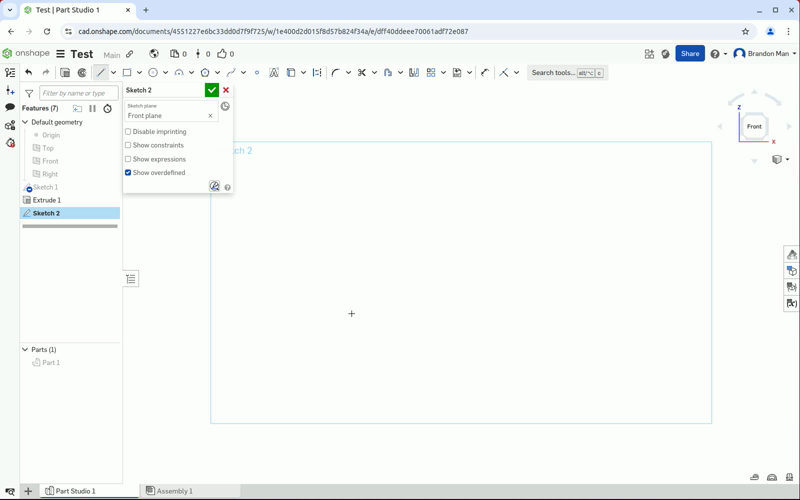
click(351, 313)
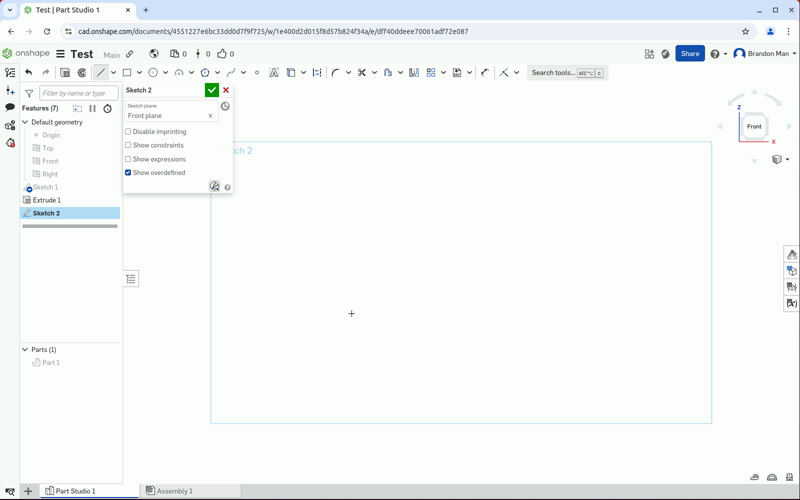
key_up(shift)
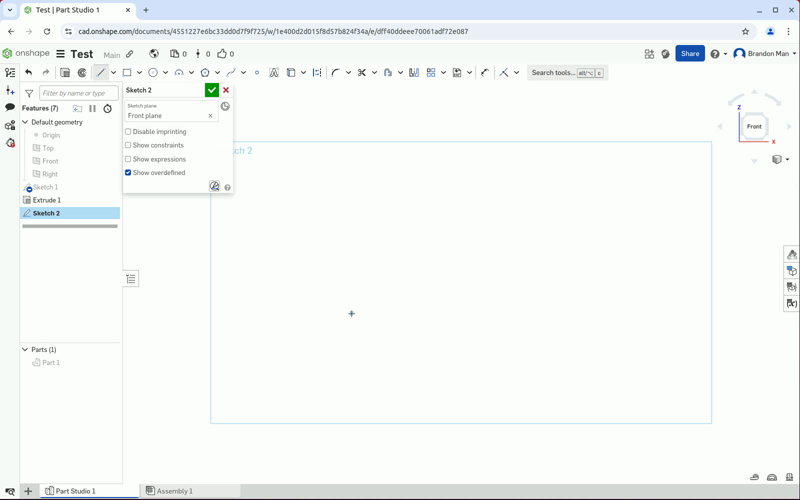
key_down(shift)
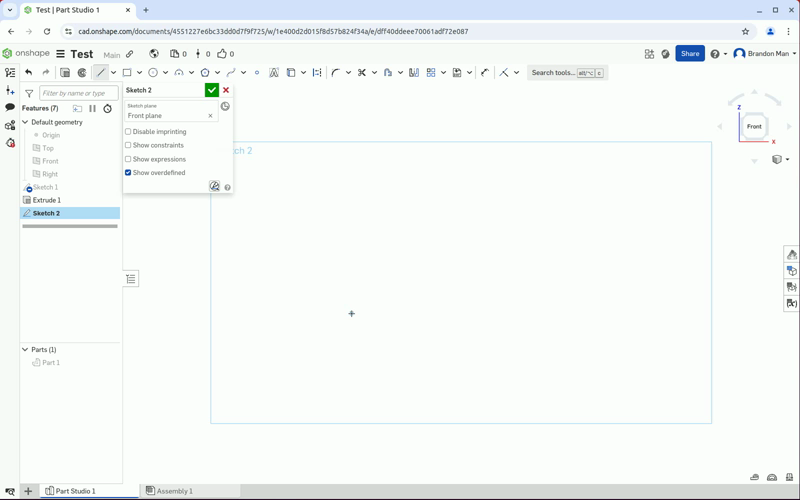
mouse_move(381, 313)
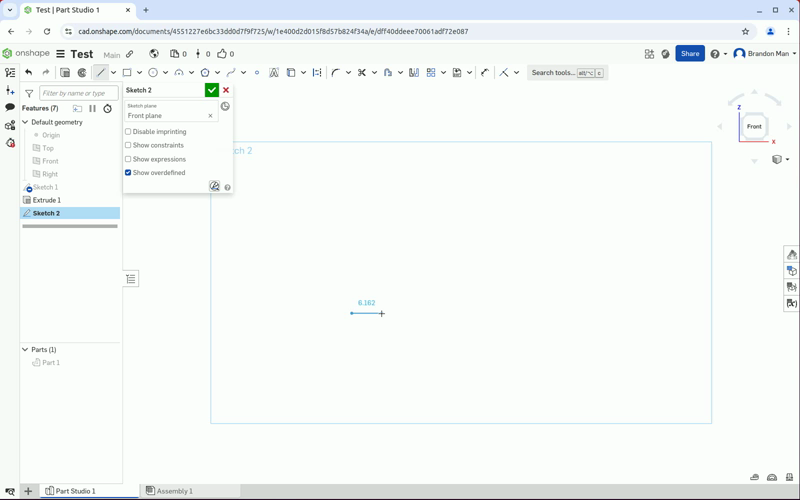
mouse_move(395, 313)
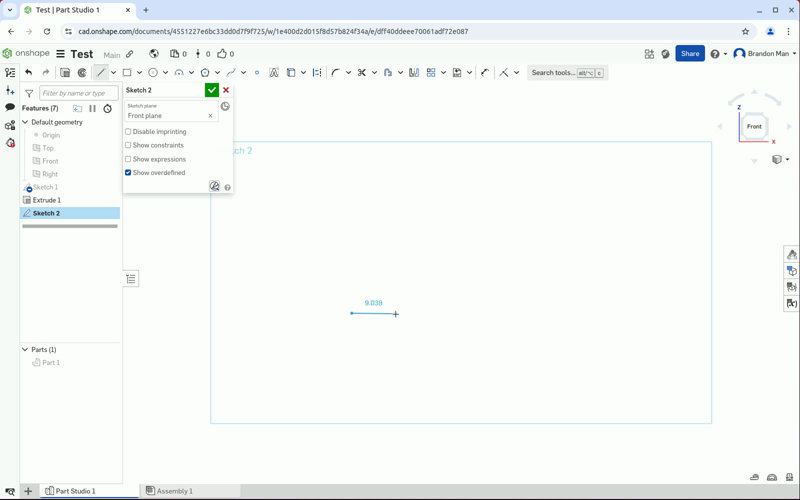
click(395, 313)
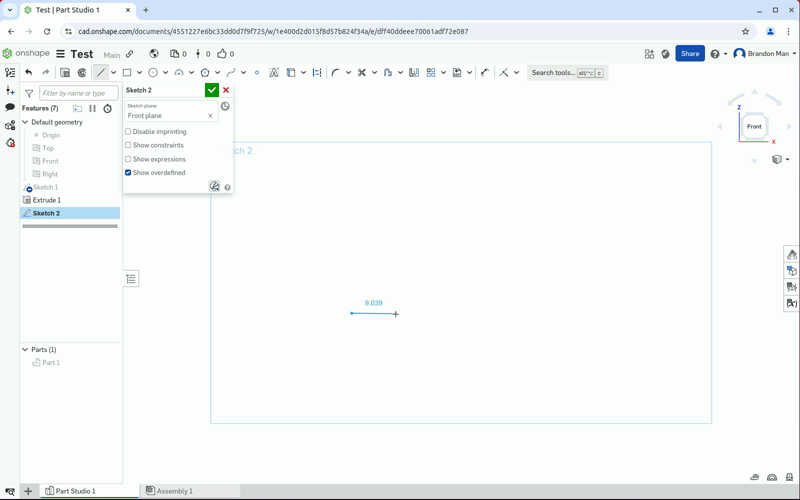
key_up(shift)
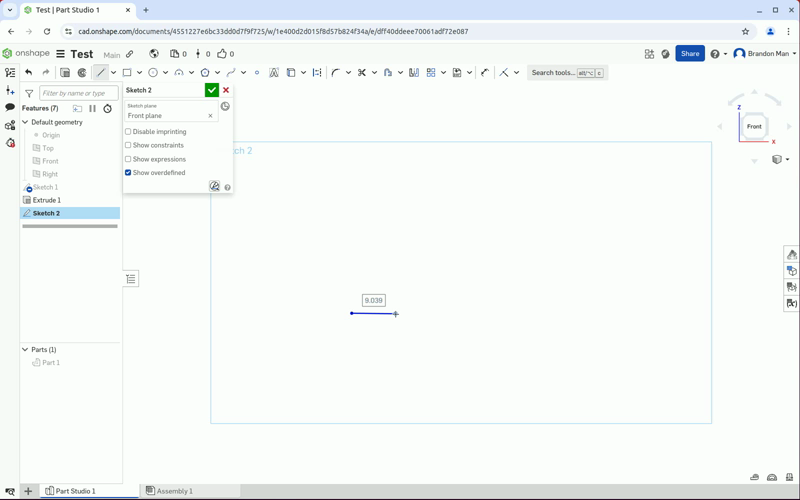
key_down(shift)
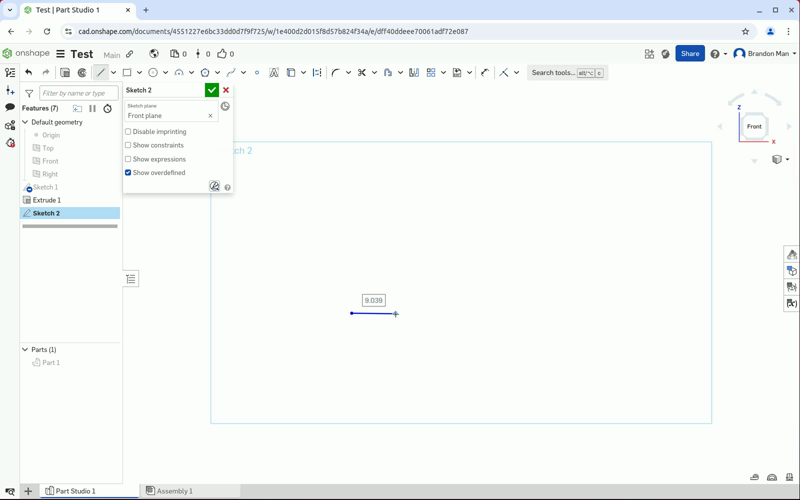
mouse_move(425, 313)
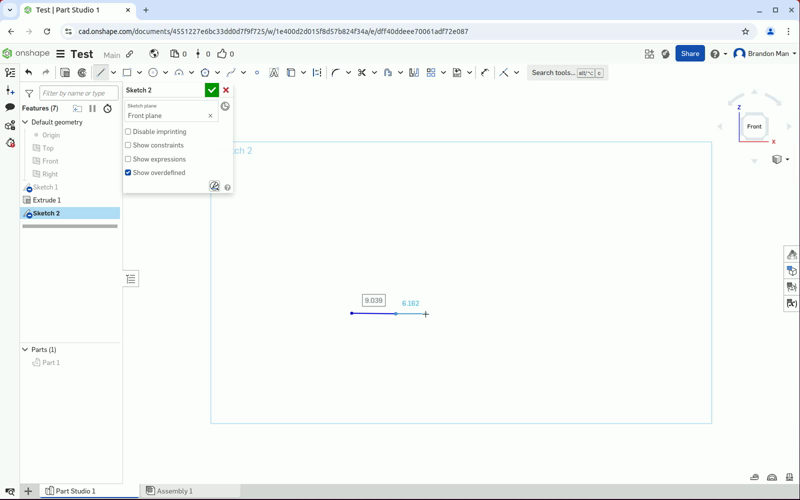
mouse_move(395, 290)
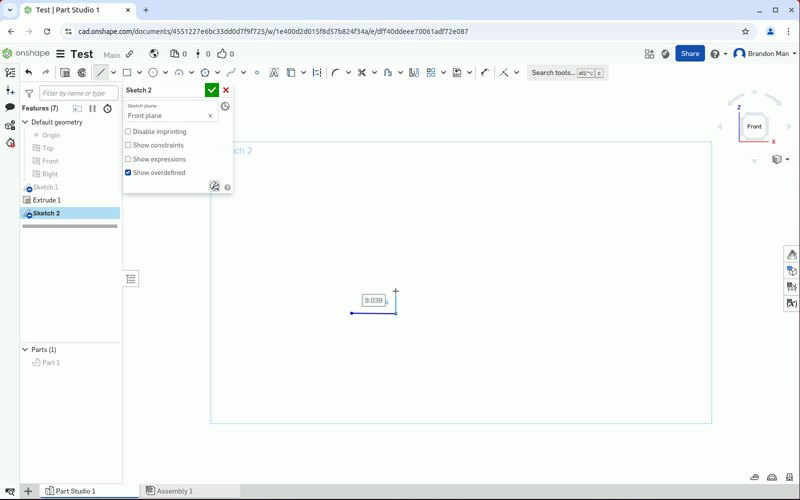
click(395, 290)
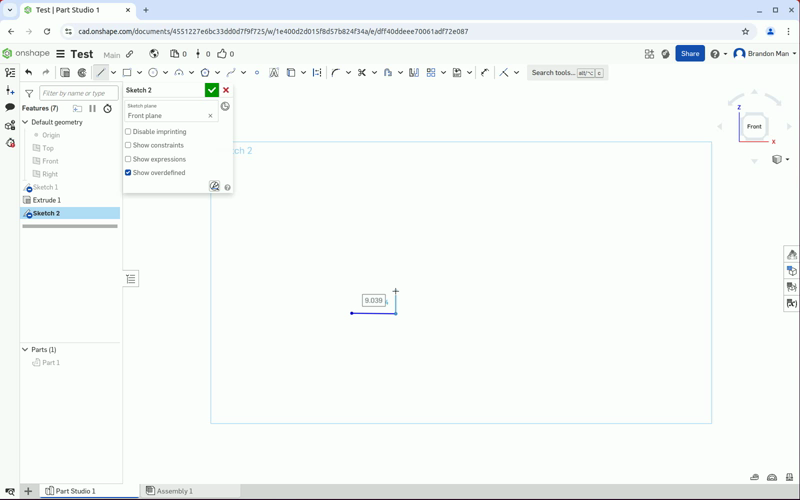
key_up(shift)
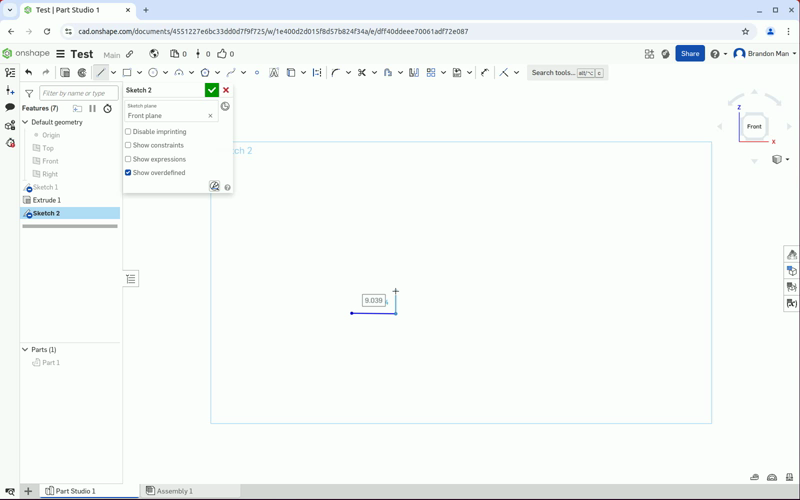
key_down(shift)
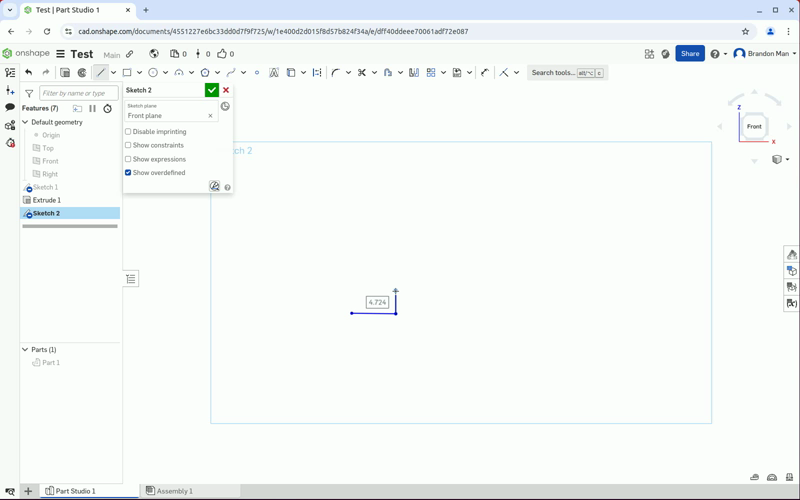
mouse_move(425, 290)
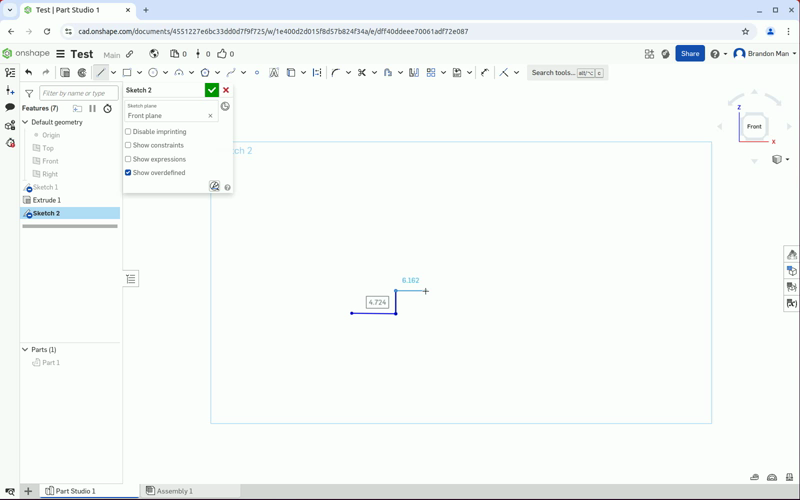
mouse_move(351, 290)
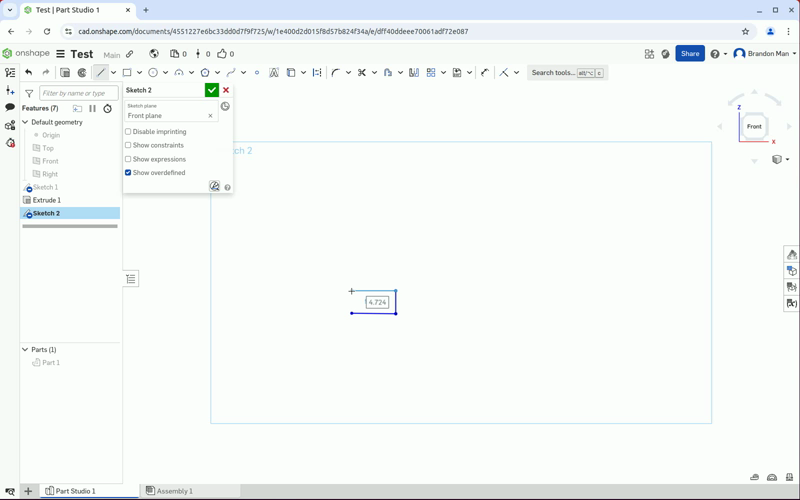
click(351, 290)
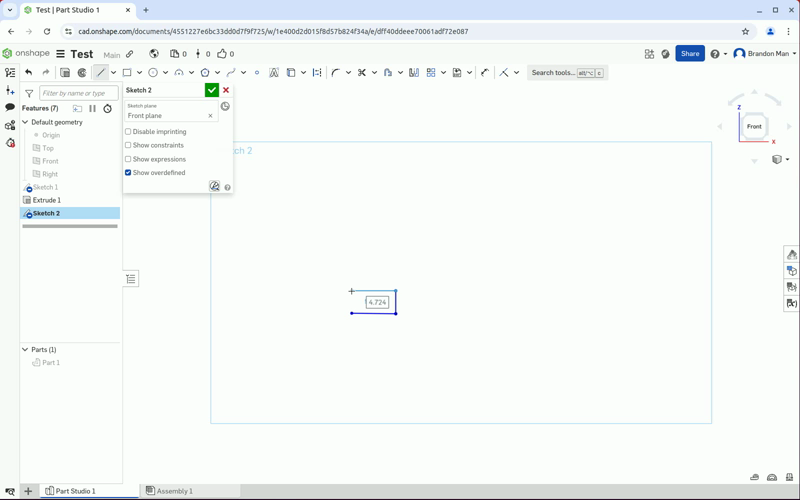
key_up(shift)
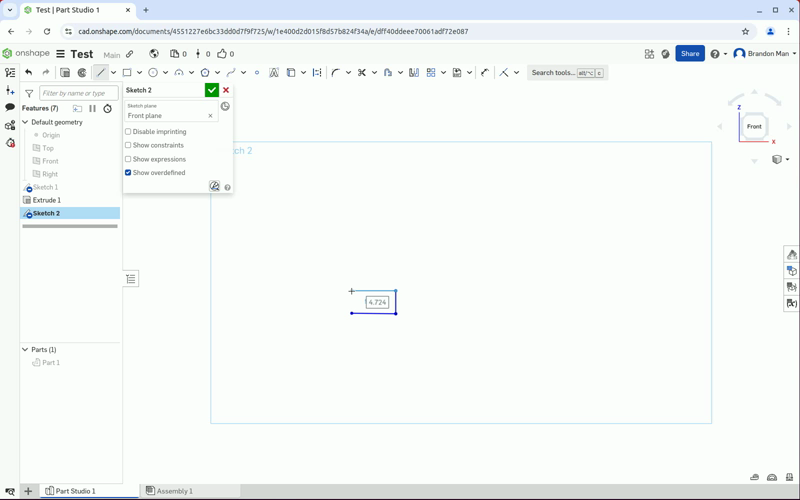
mouse_move(381, 290)
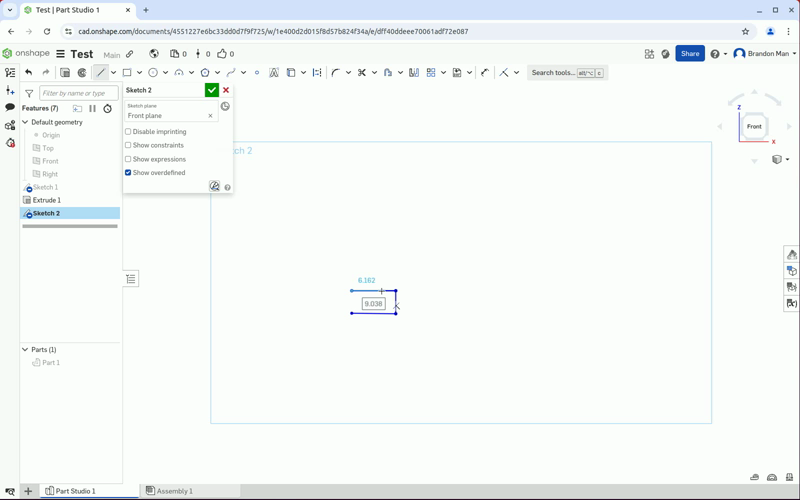
key_down(shift)
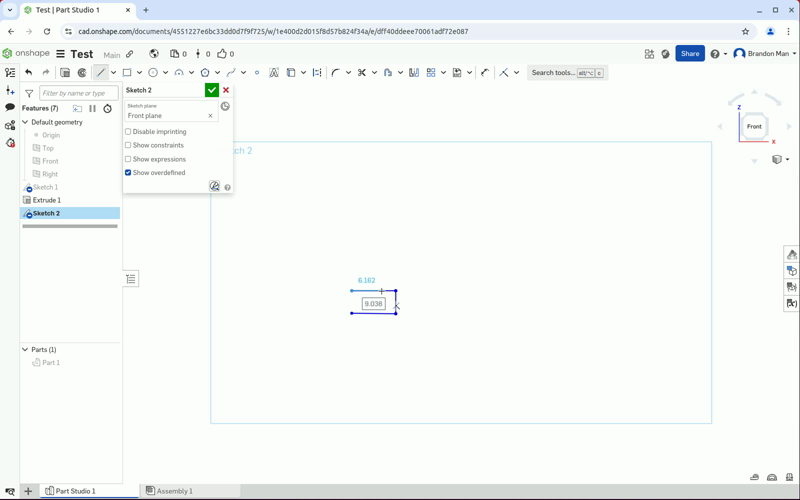
mouse_move(351, 313)
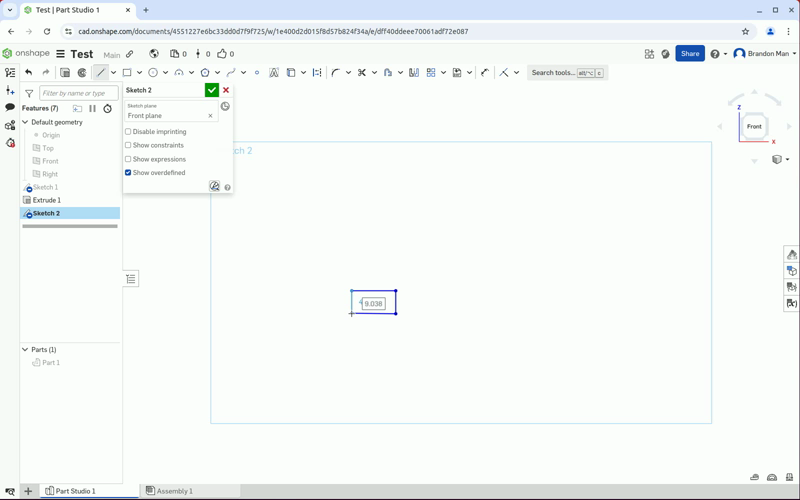
key_up(shift)
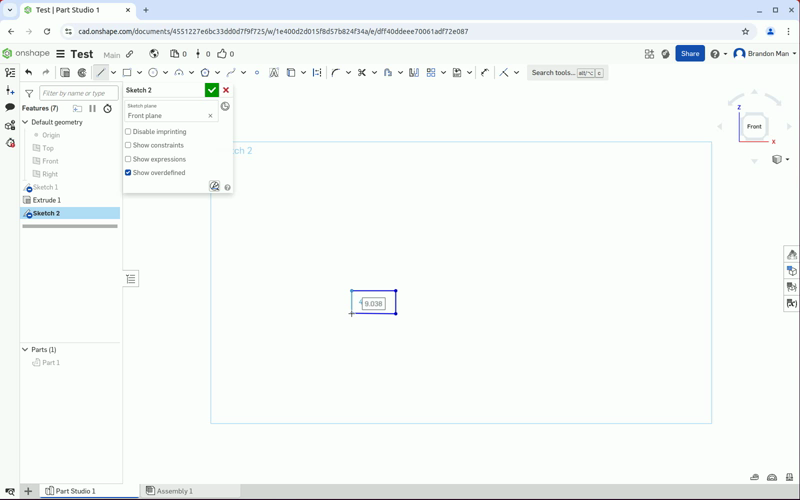
click(351, 313)
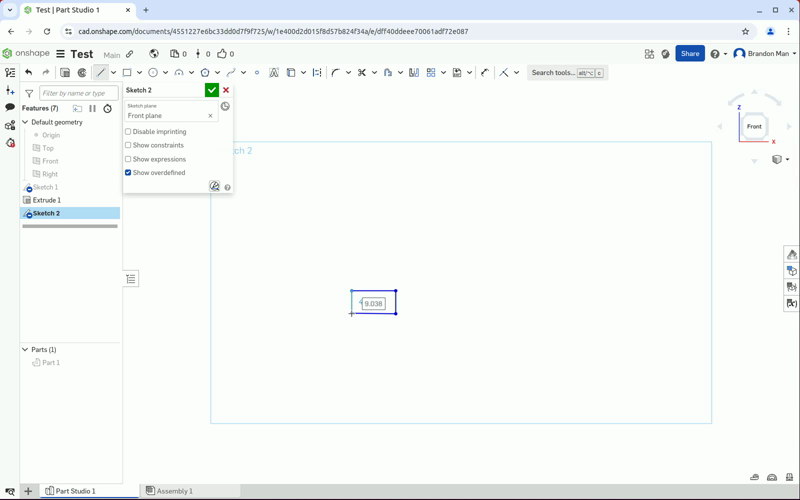
key(esc)
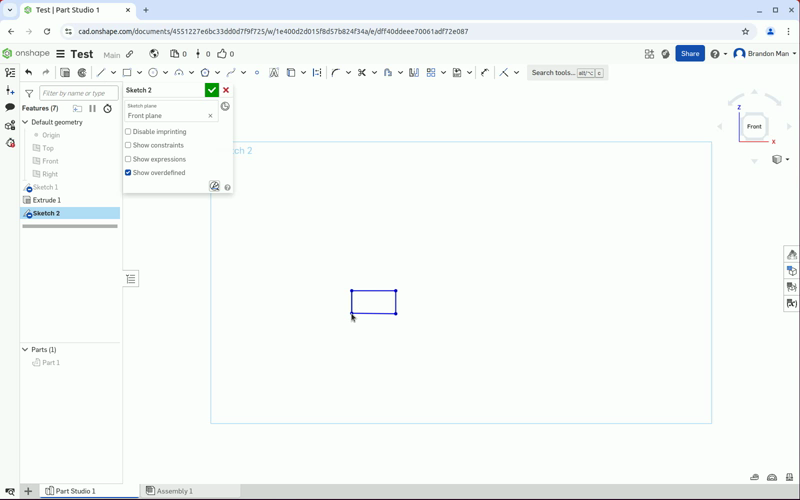
mouse_move(374, 308)
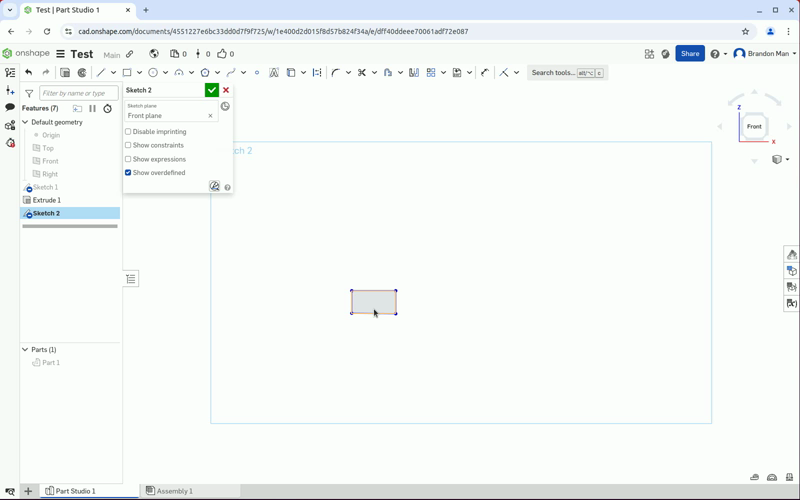
scroll(6)
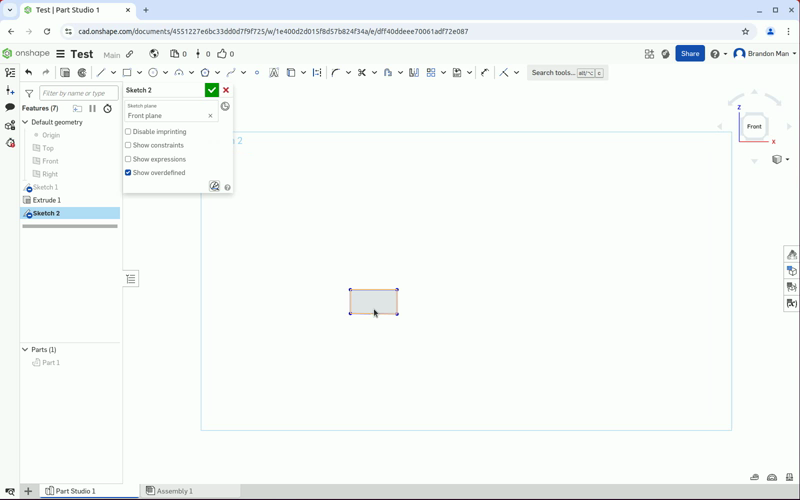
scroll(6)
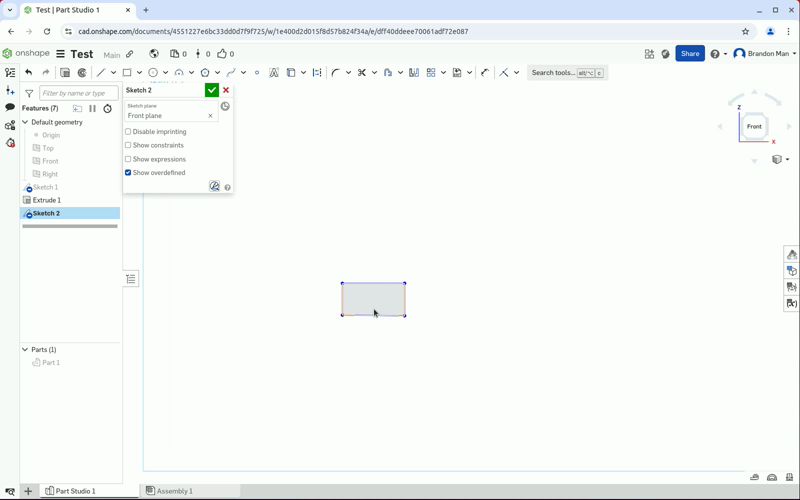
scroll(6)
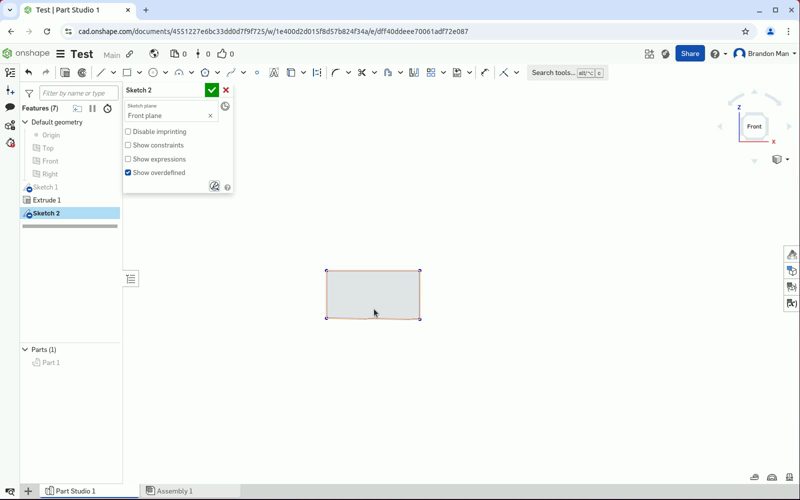
scroll(6)
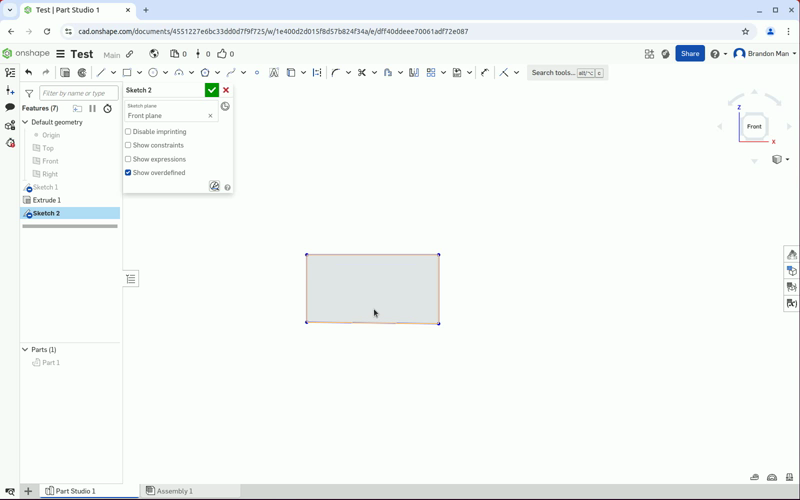
scroll(6)
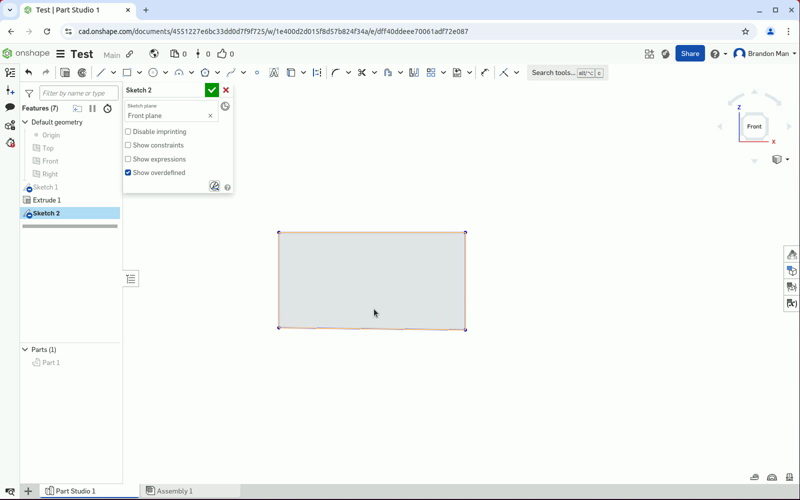
scroll(6)
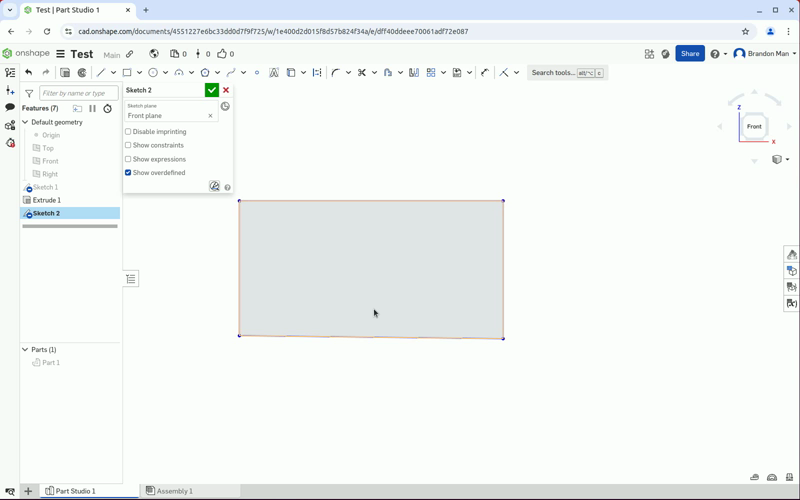
scroll(6)
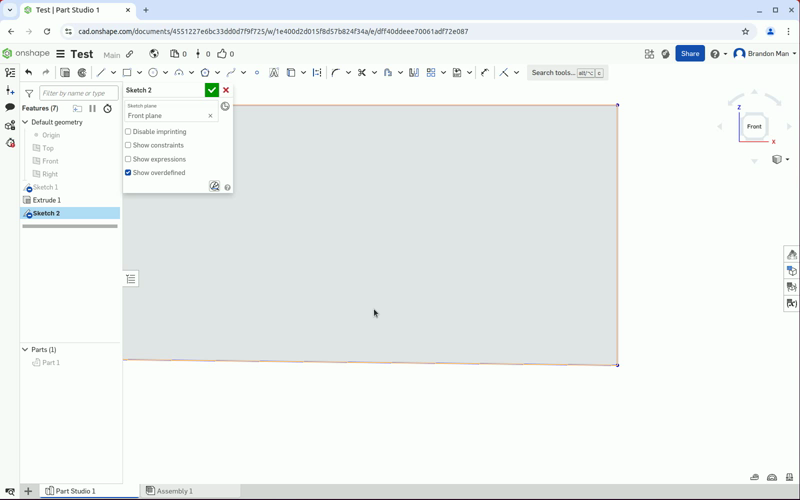
click(374, 308)
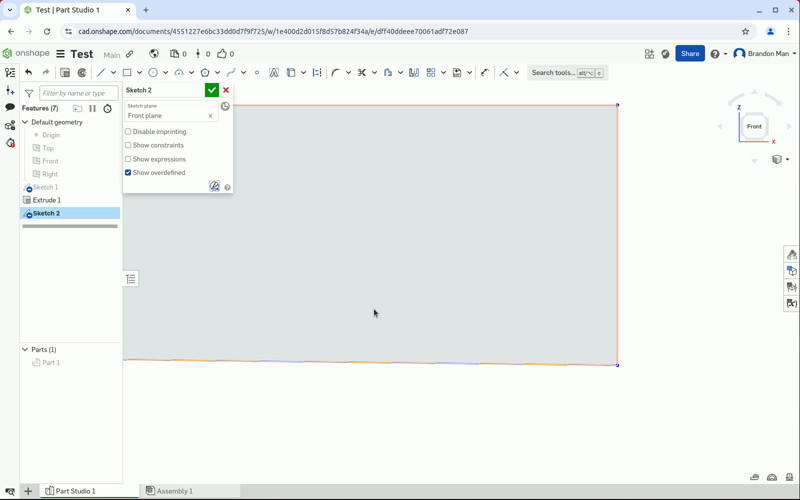
scroll(-6)
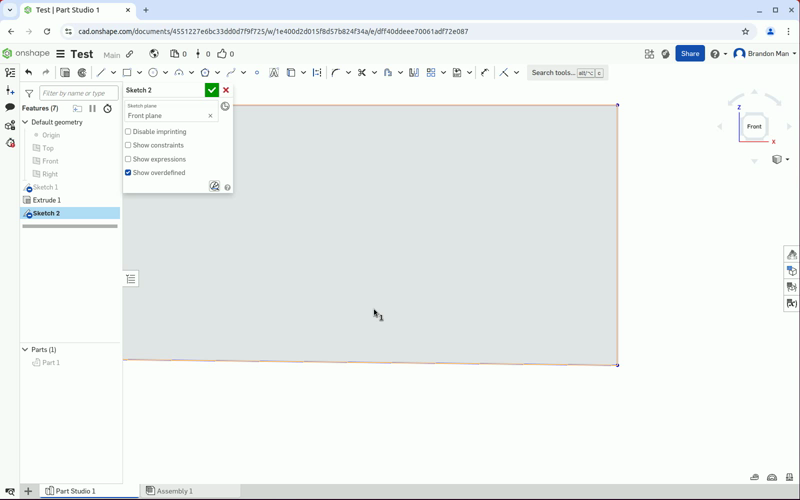
scroll(-6)
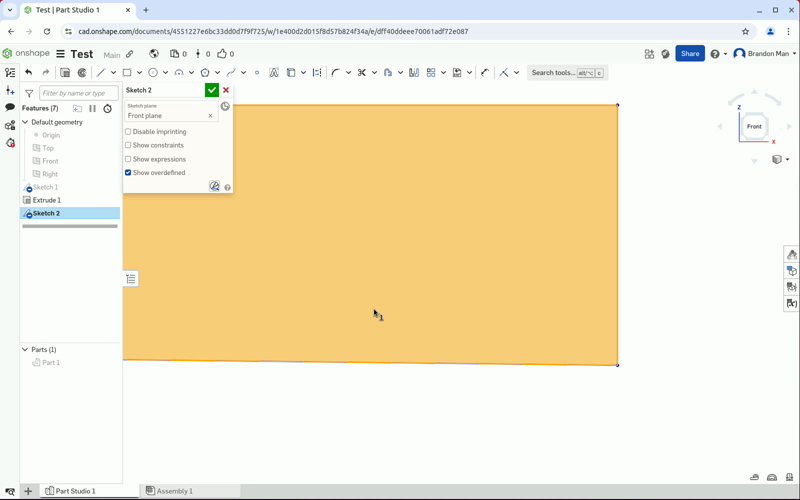
scroll(-6)
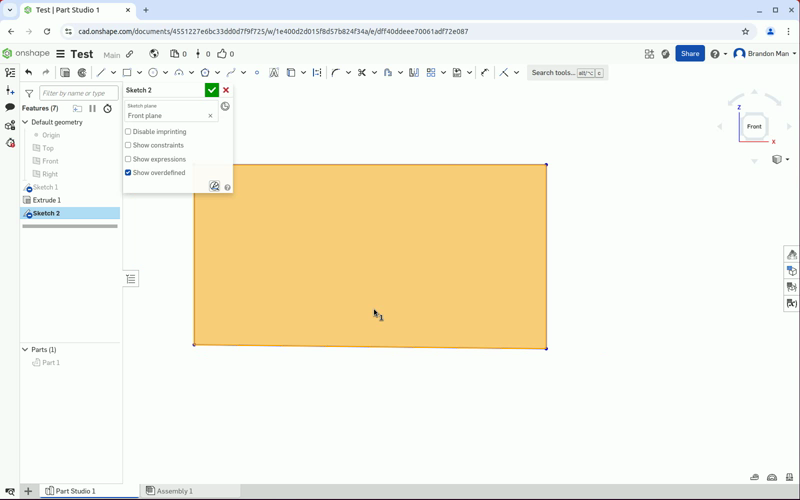
scroll(-6)
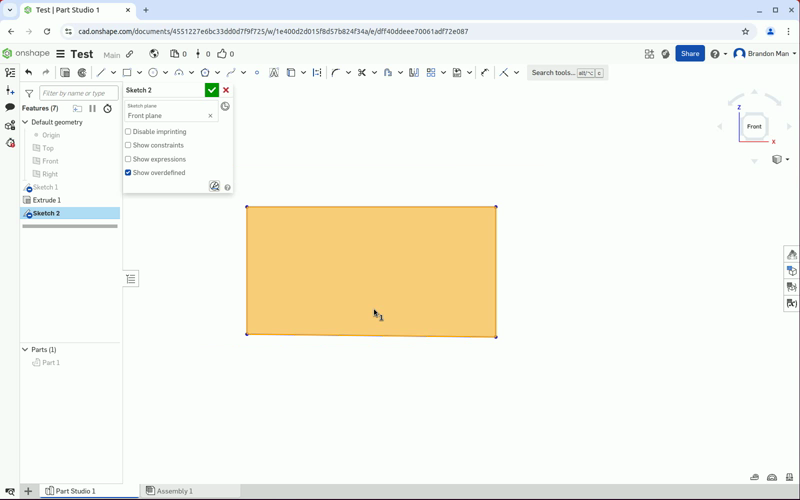
scroll(-6)
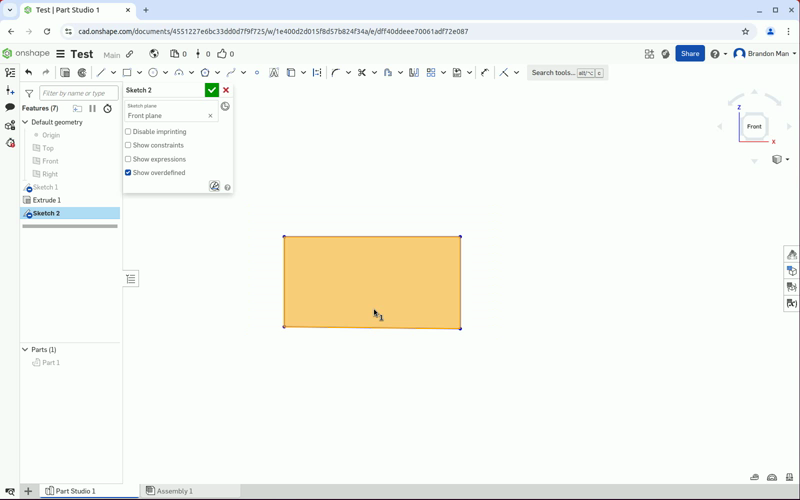
scroll(-6)
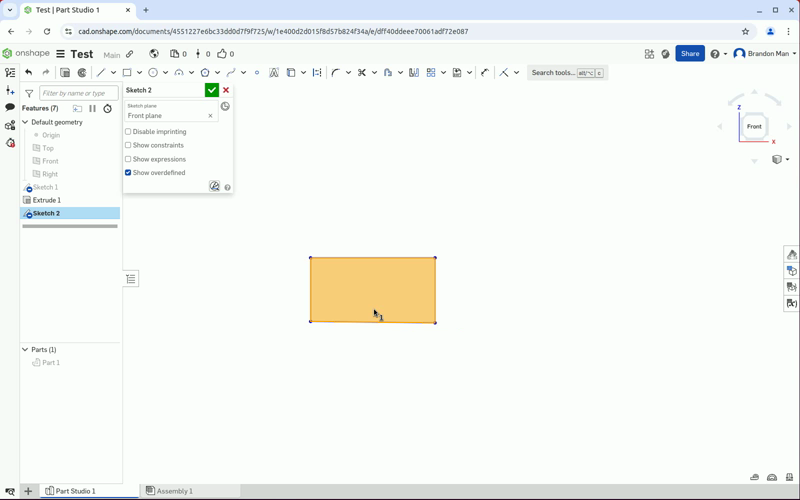
scroll(-6)
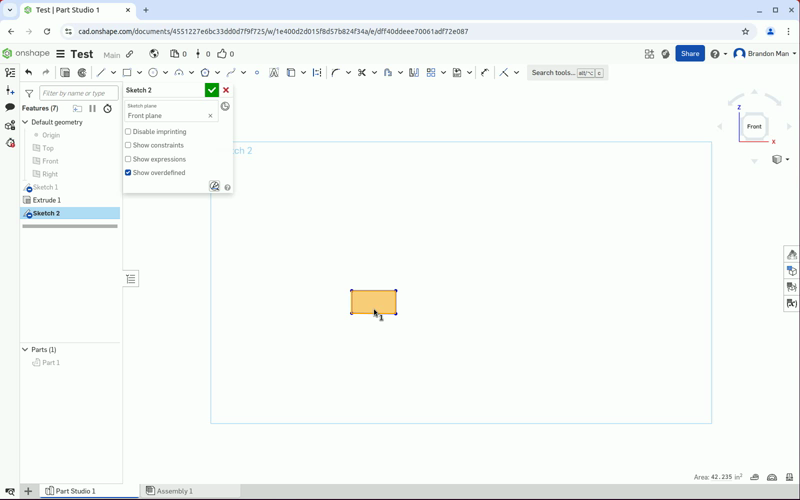
mouse_move(73, 352)
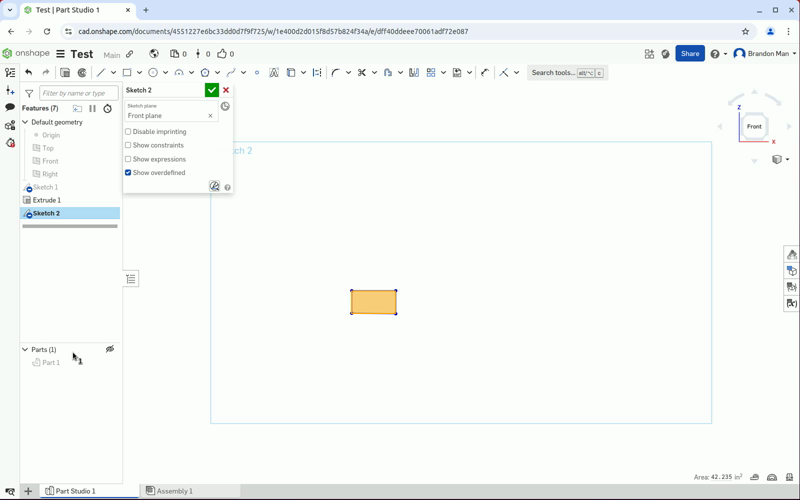
key(shift+y)
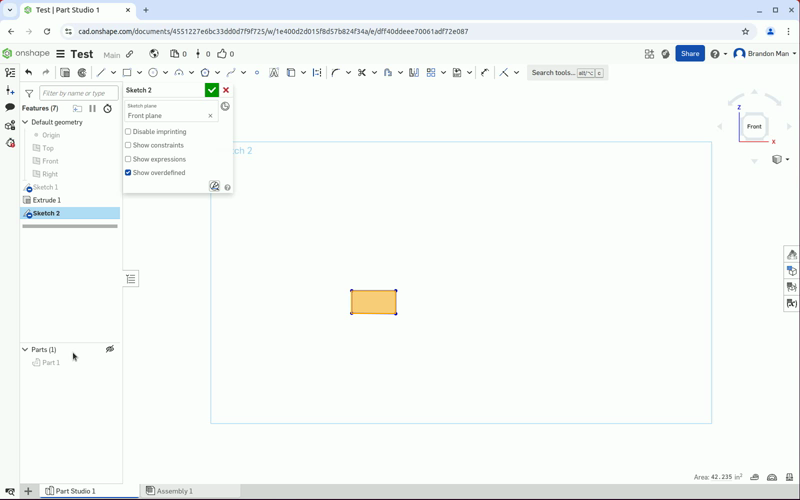
key(shift+e)
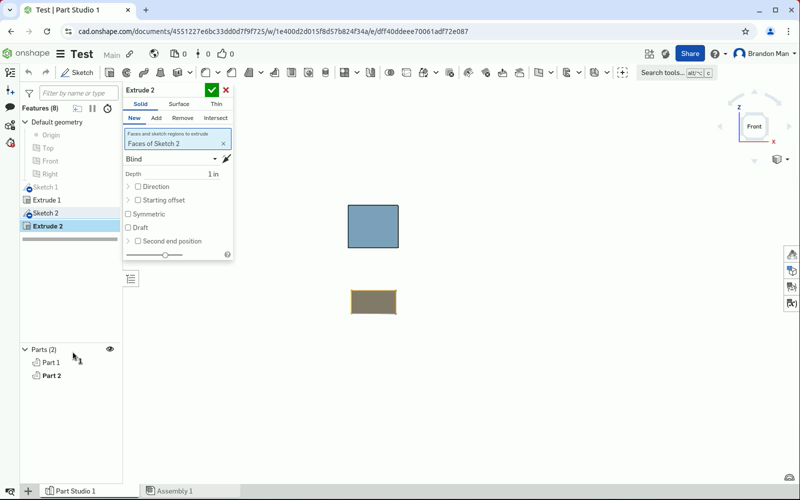
mouse_move(143, 106)
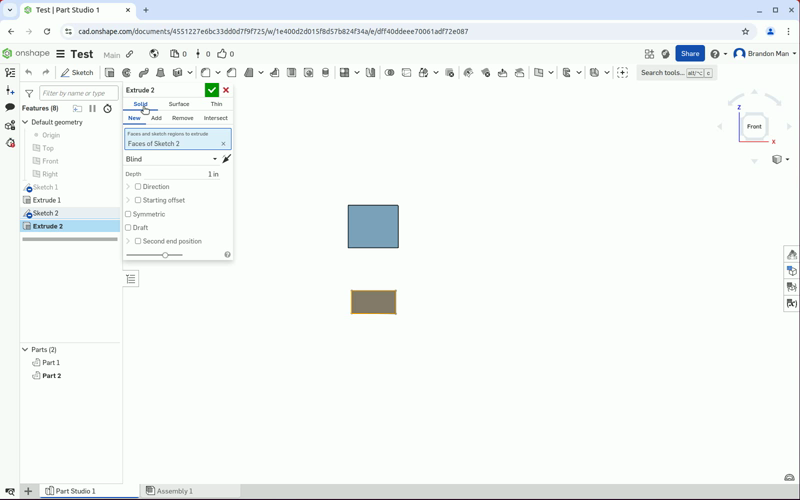
click(143, 106)
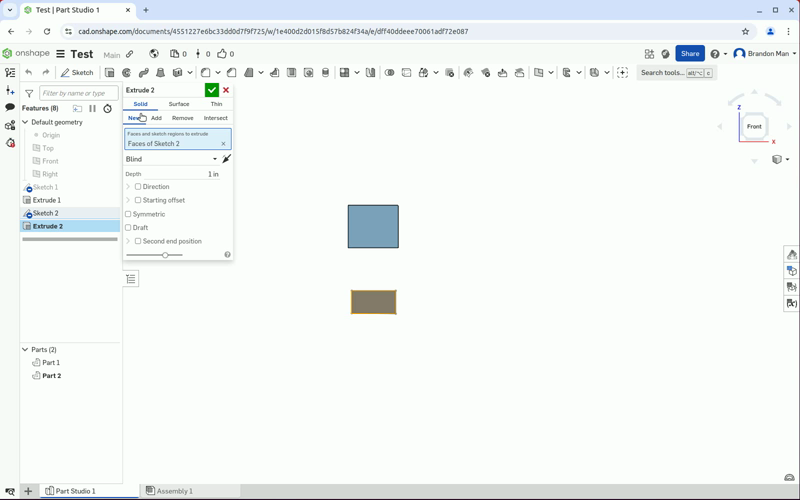
mouse_move(137, 120)
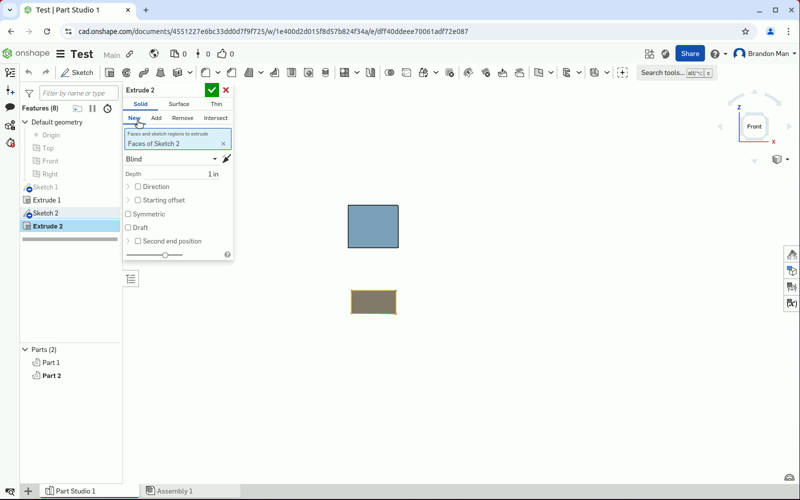
click(137, 120)
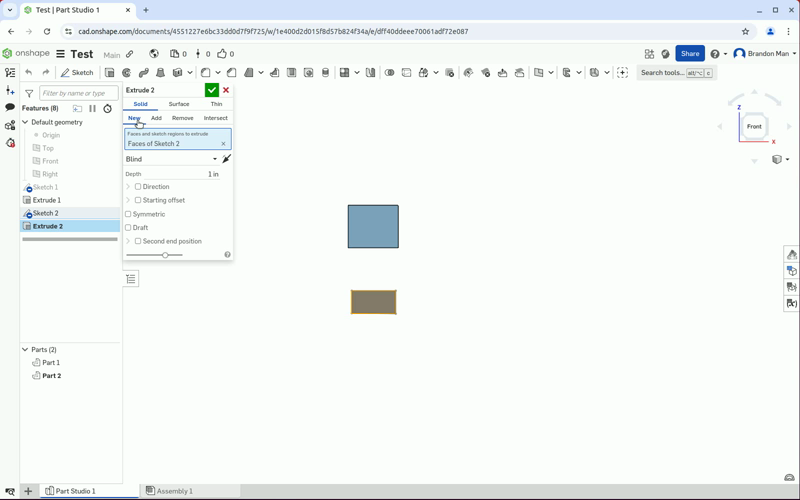
key(tab, 4)
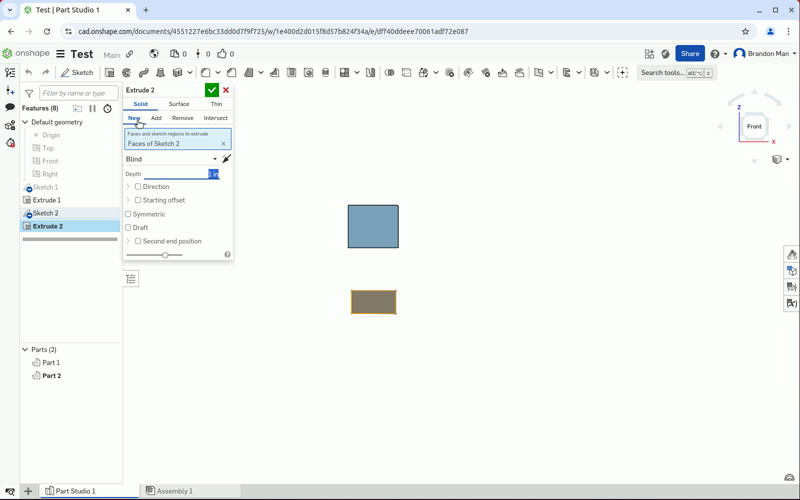
text(5.536)
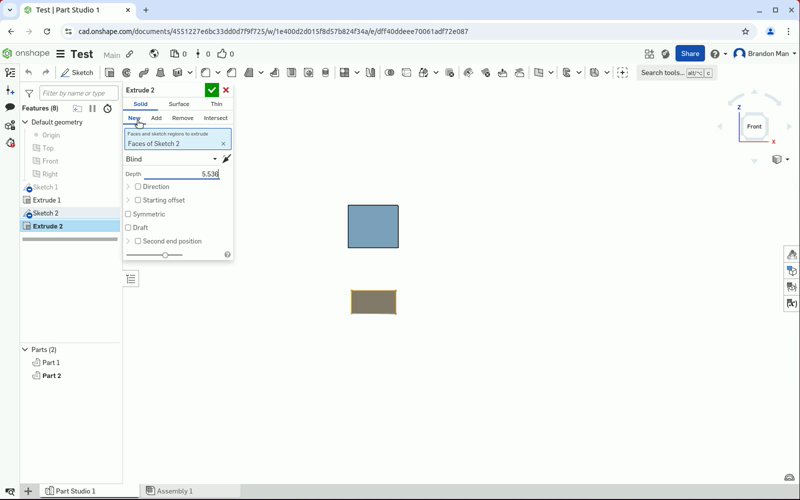
key(enter)
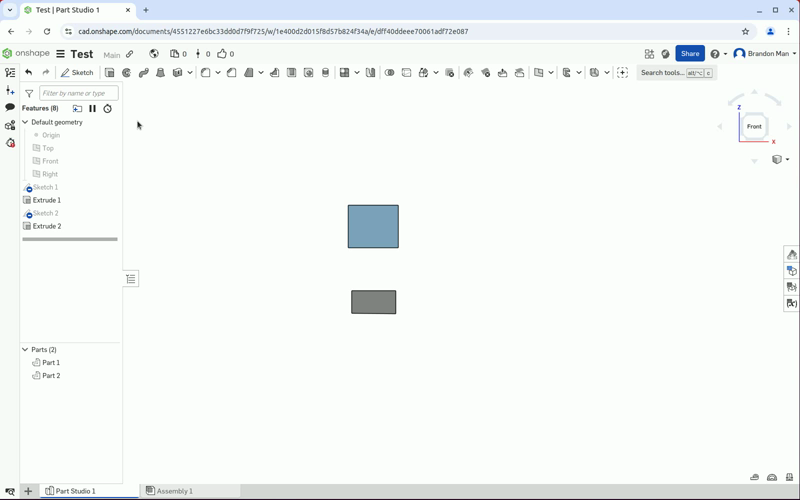
key(shift+h)
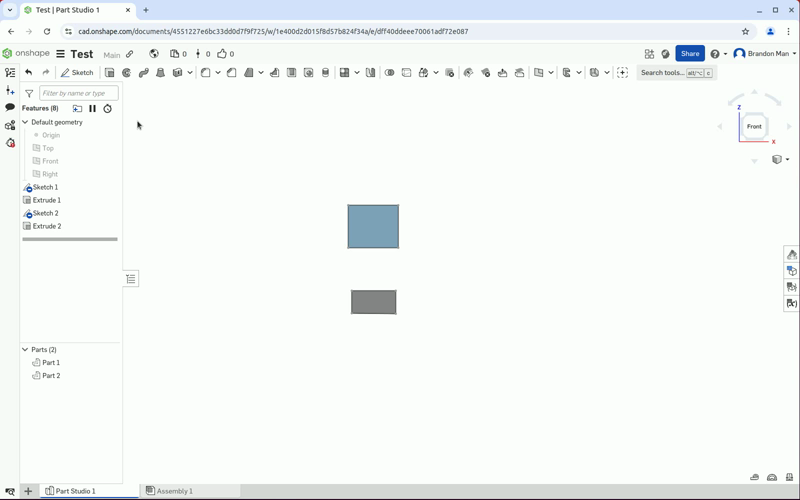
key(shift+h)
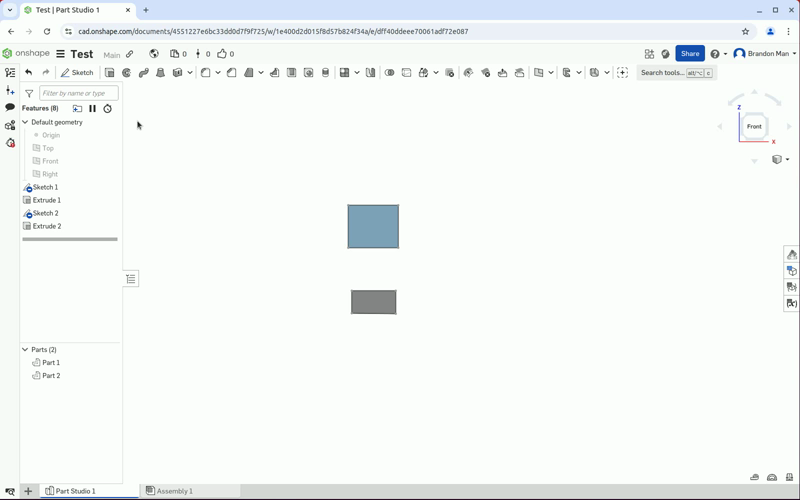
key(shift+7)
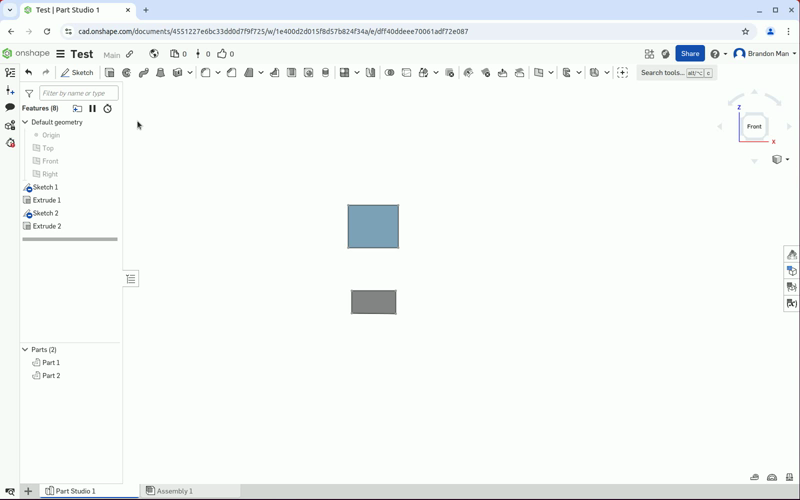
key(left, 2)
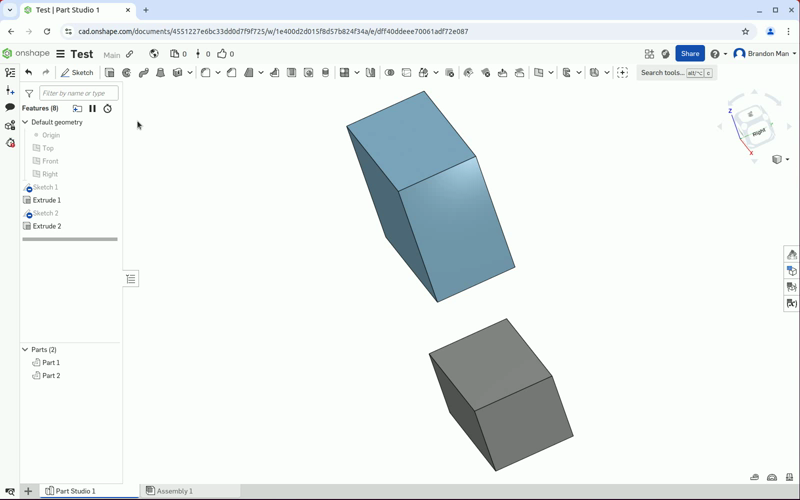
key(down, 2)
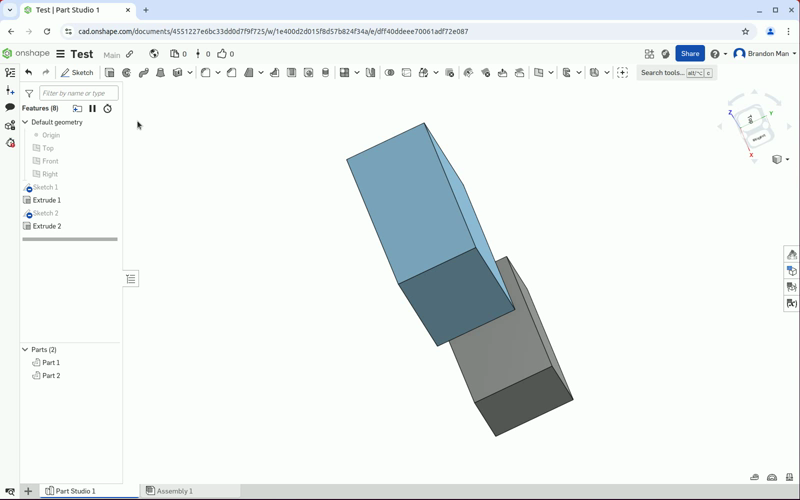
key(up, 2)
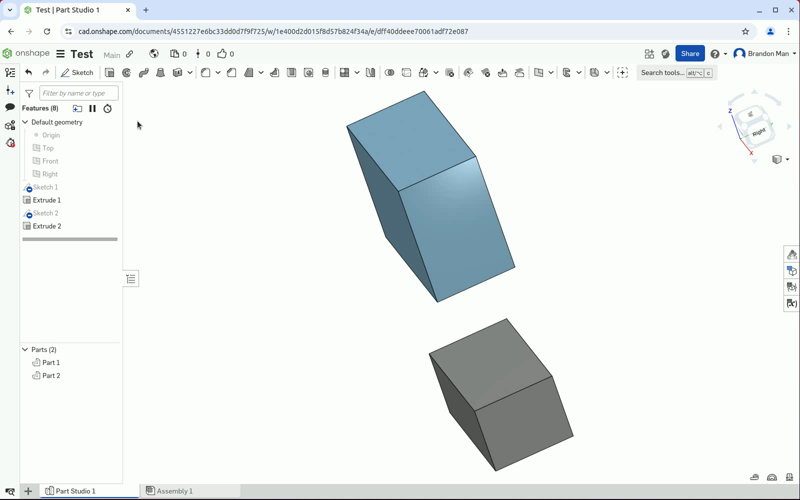
key(right, 2)
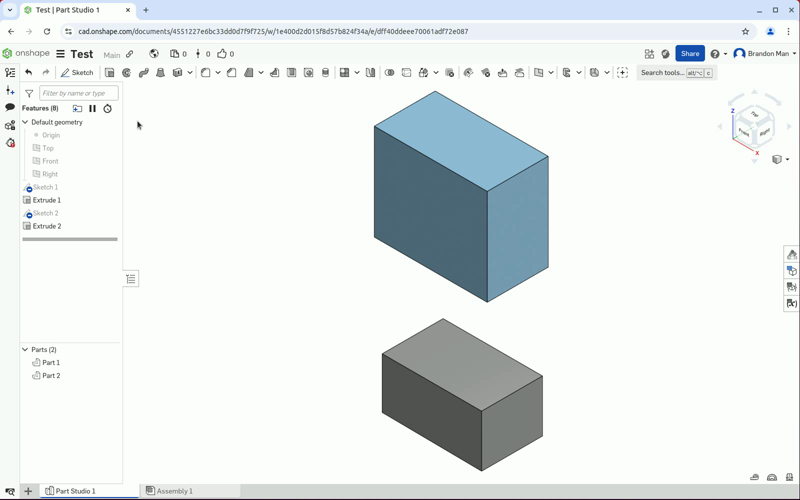
mouse_move(73, 189)
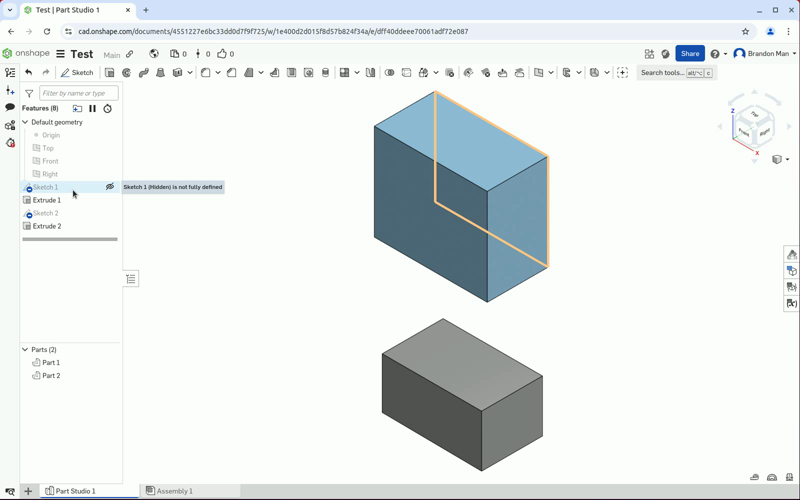
click(73, 189)